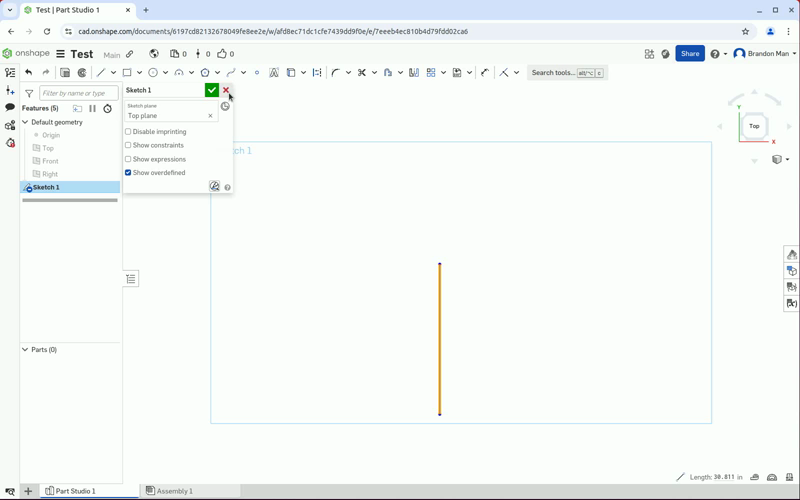
key(shift+h)
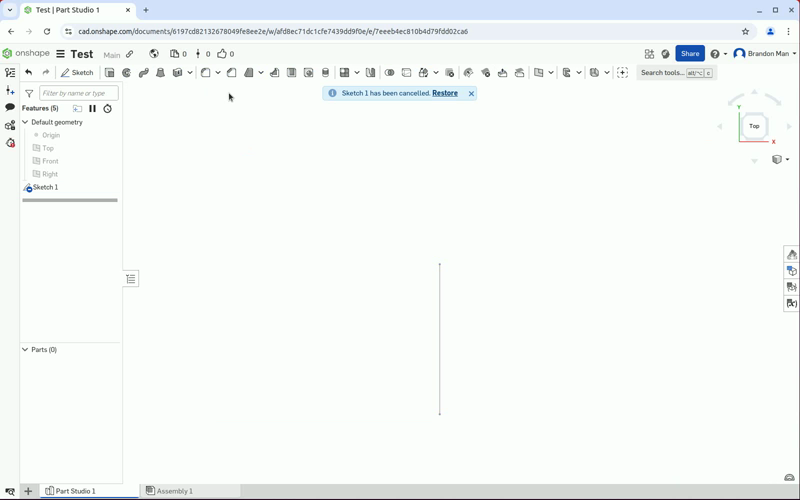
key(shift+s)
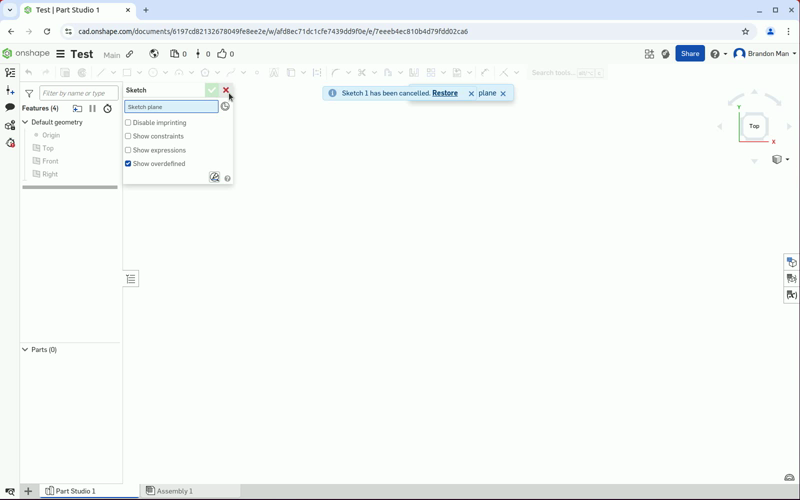
mouse_move(73, 150)
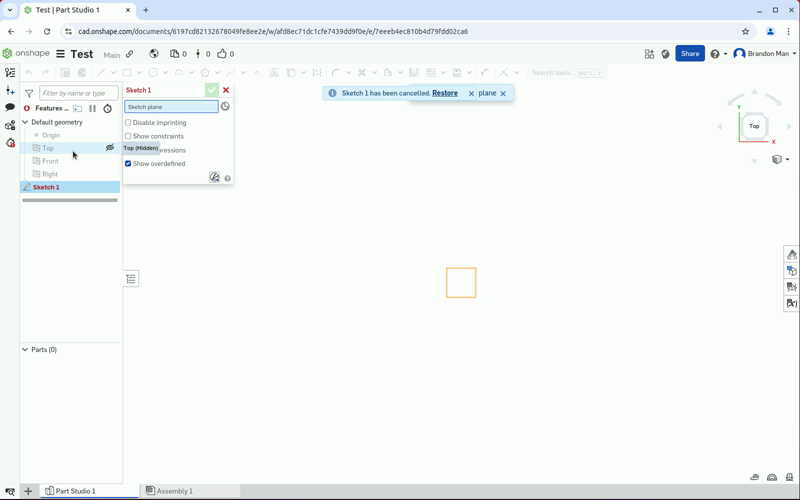
click(73, 150)
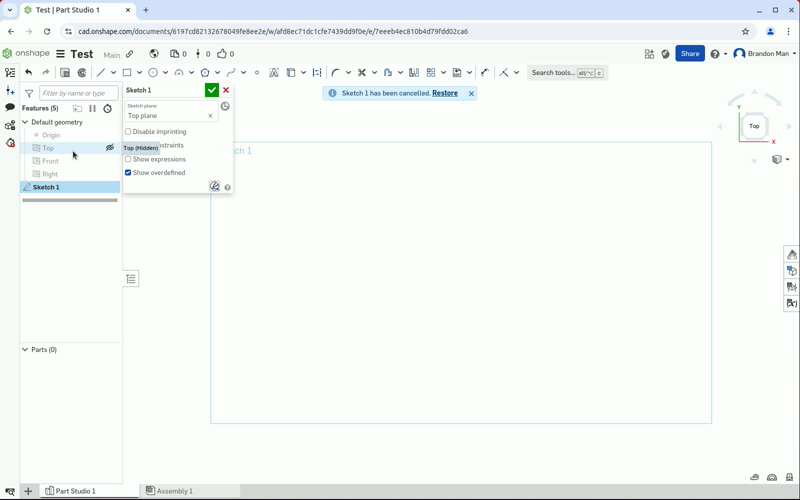
mouse_move(73, 352)
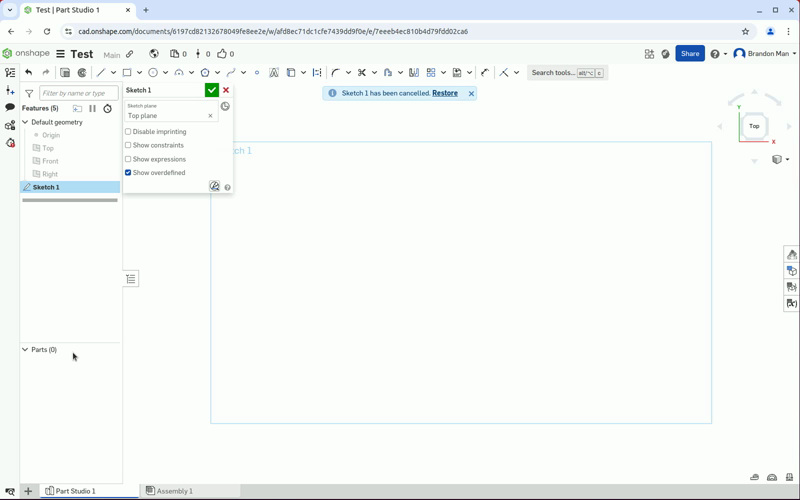
key(y)
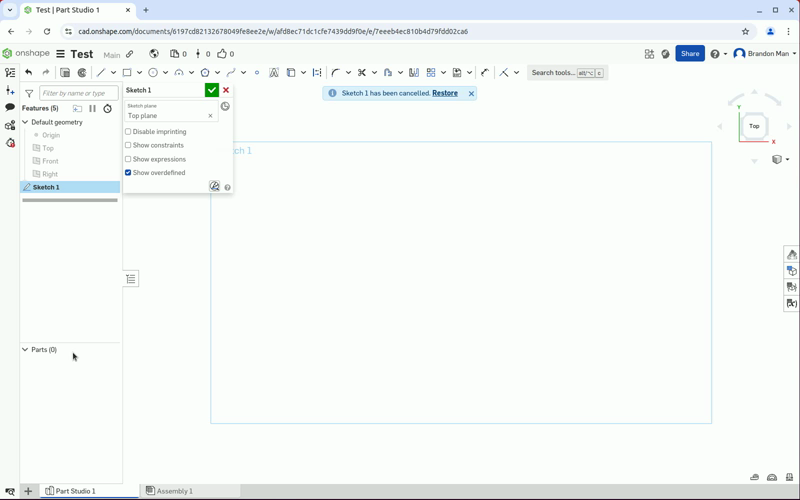
key(c)
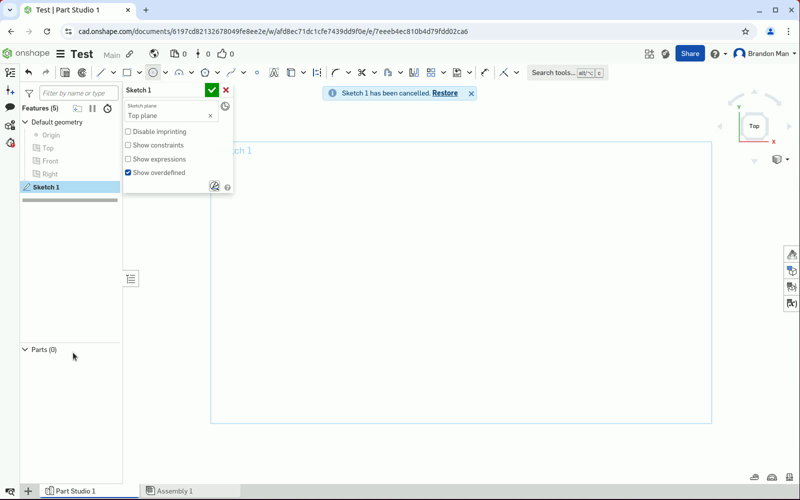
key_down(shift)
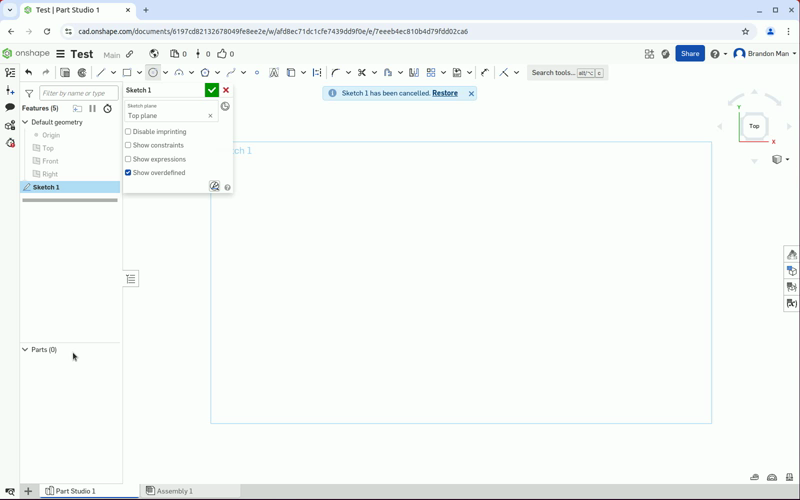
mouse_move(461, 282)
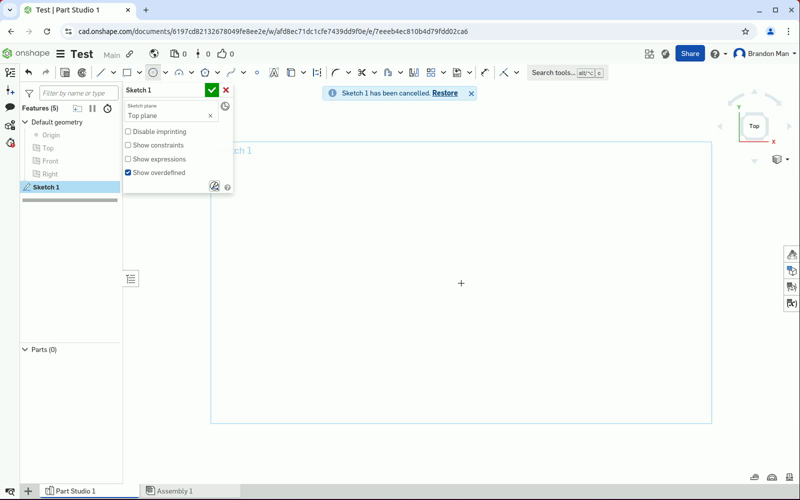
click(461, 282)
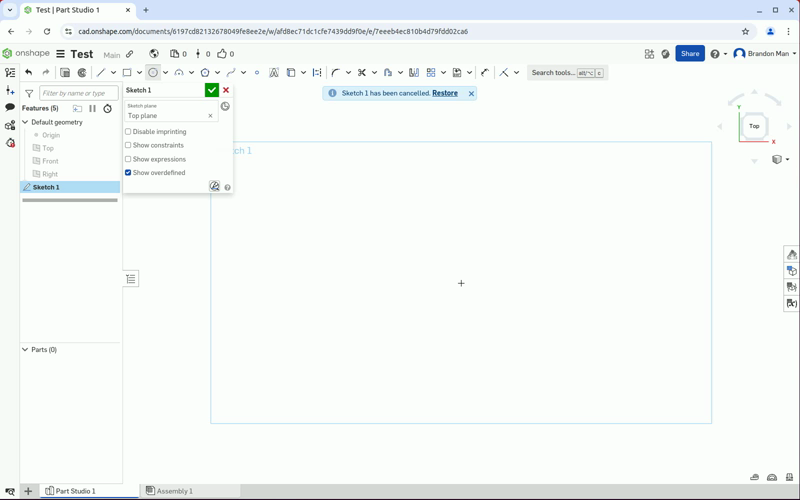
key_up(shift)
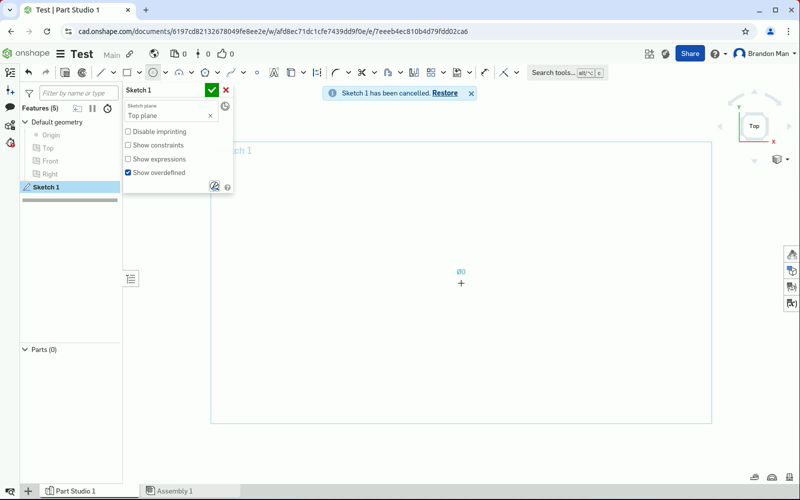
mouse_move(463, 282)
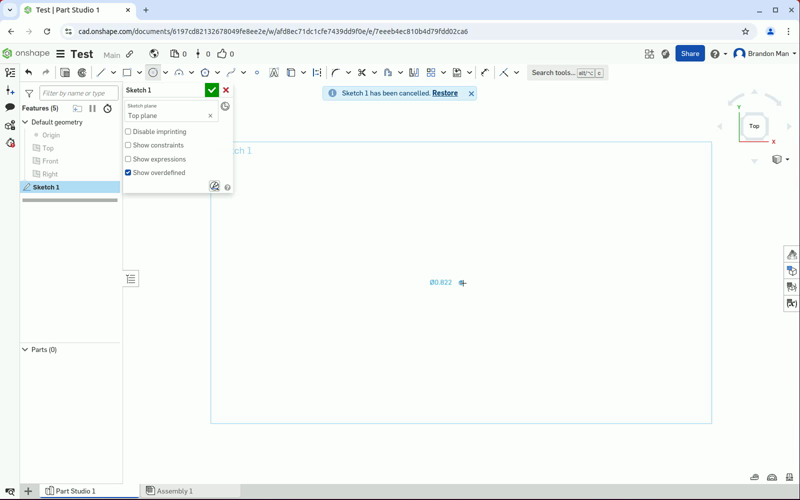
scroll(6)
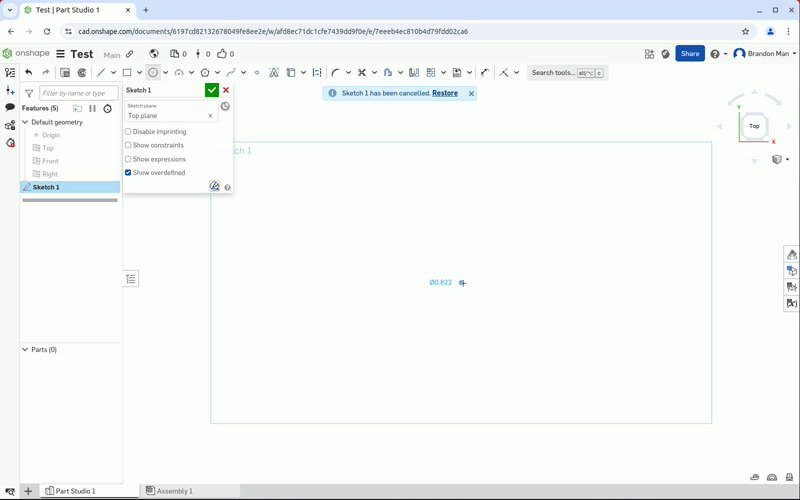
scroll(6)
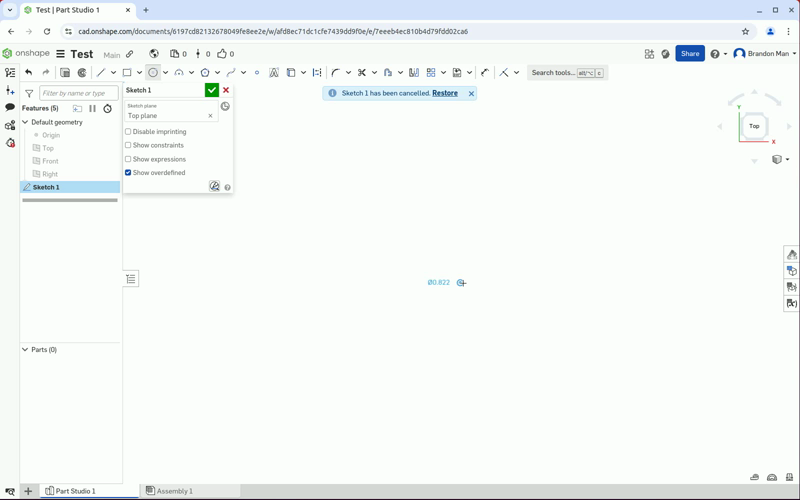
scroll(6)
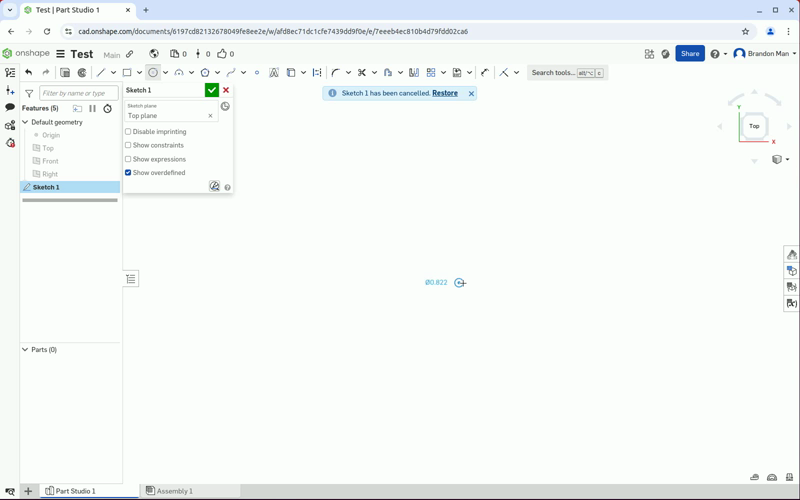
scroll(6)
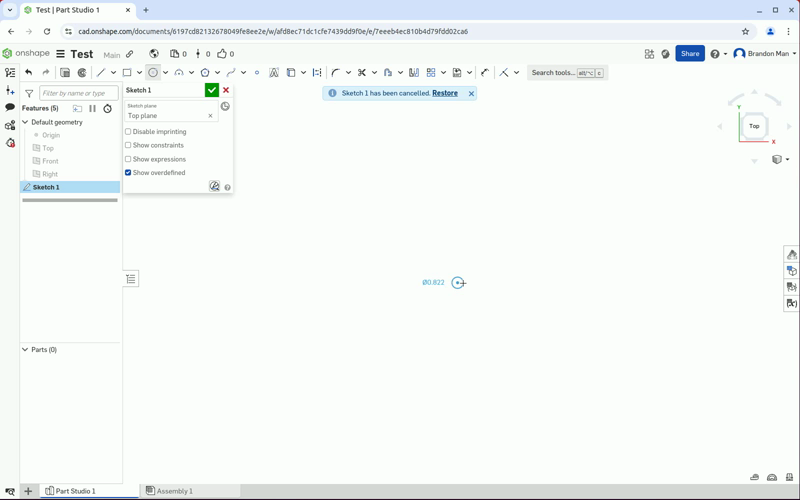
scroll(6)
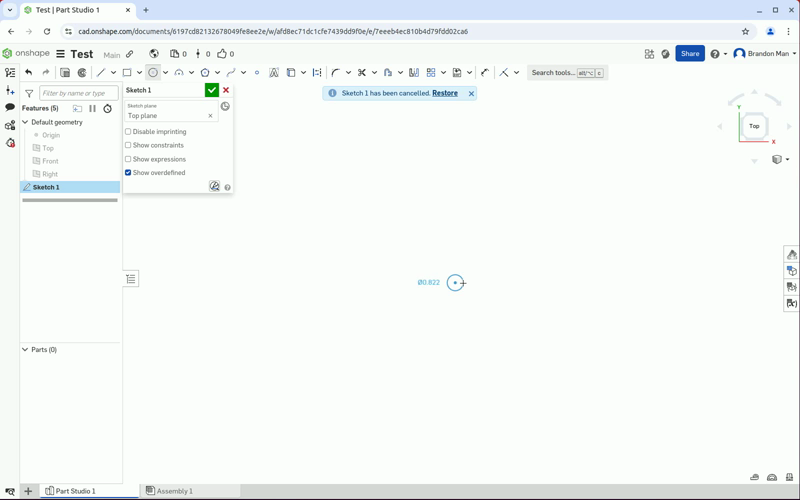
scroll(6)
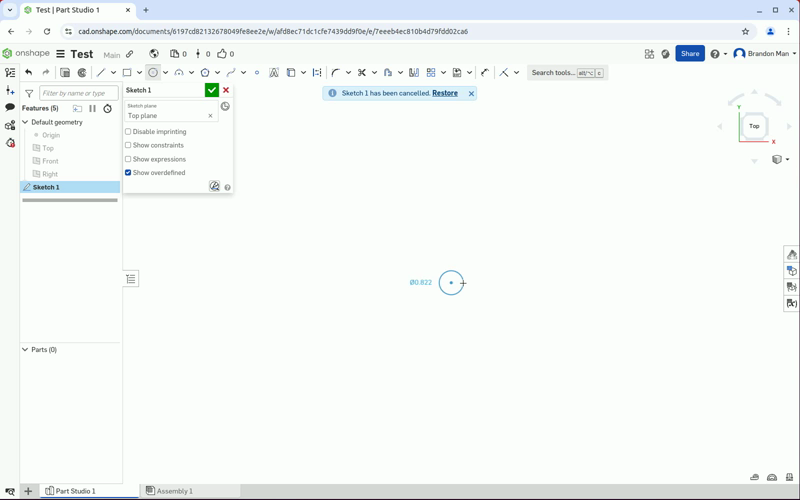
scroll(6)
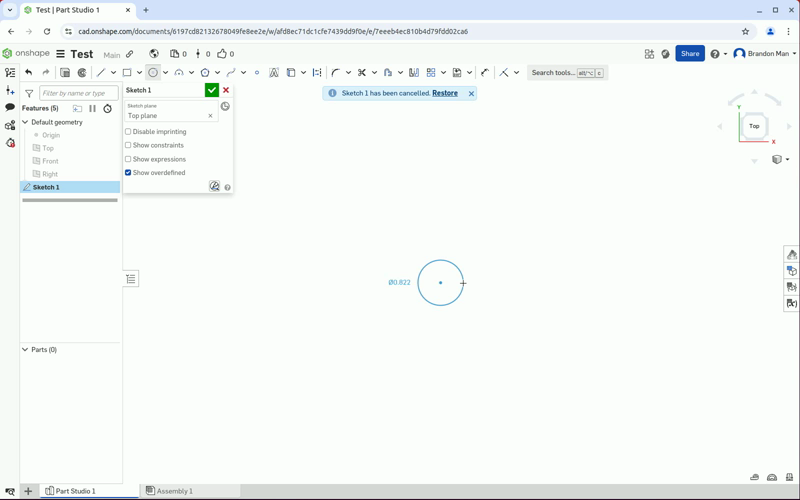
click(463, 282)
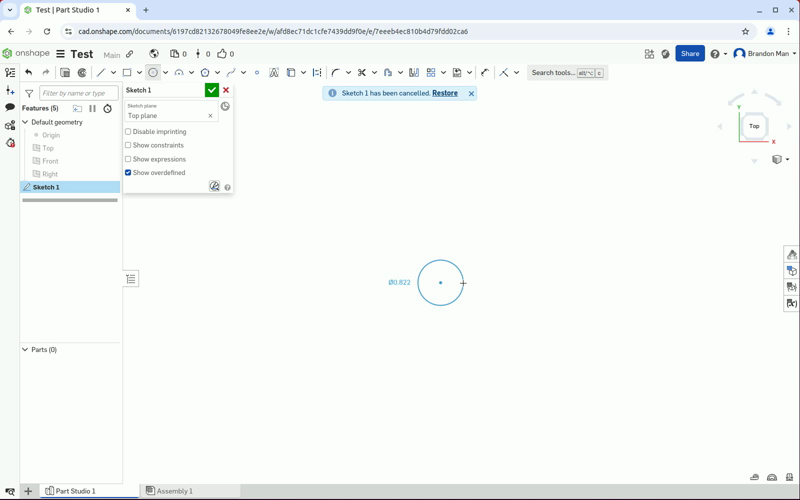
scroll(-6)
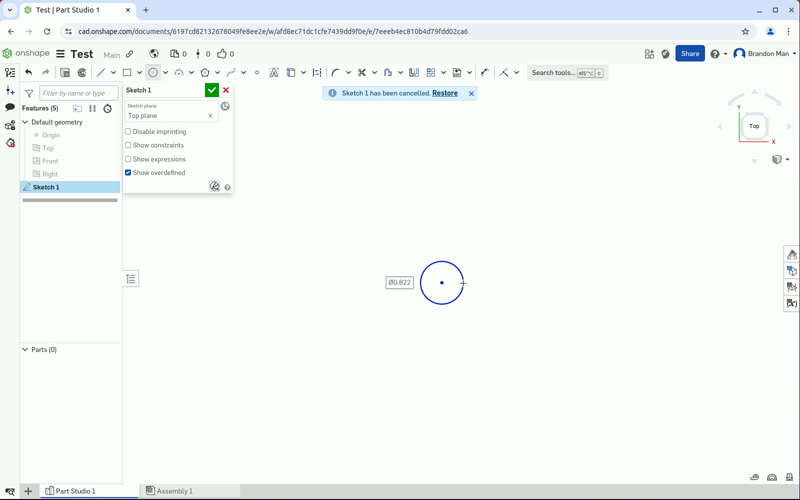
scroll(-6)
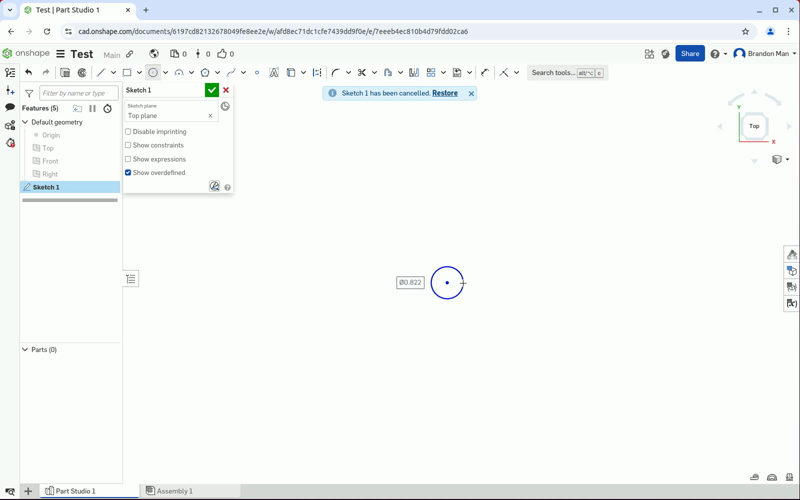
scroll(-6)
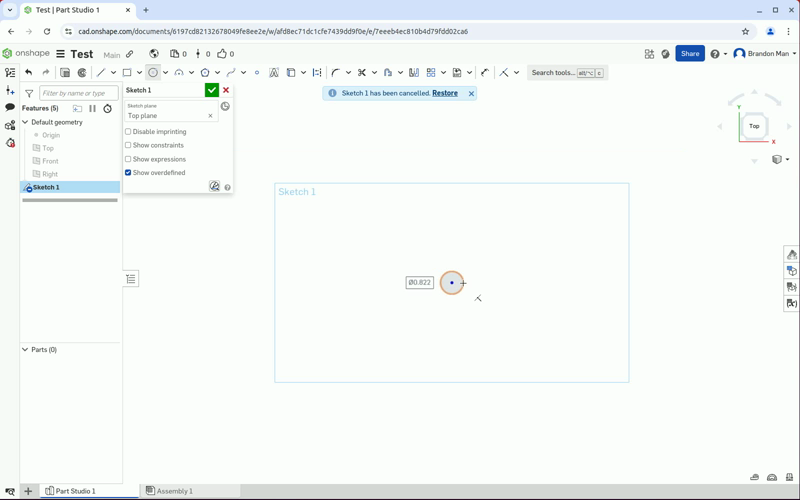
scroll(-6)
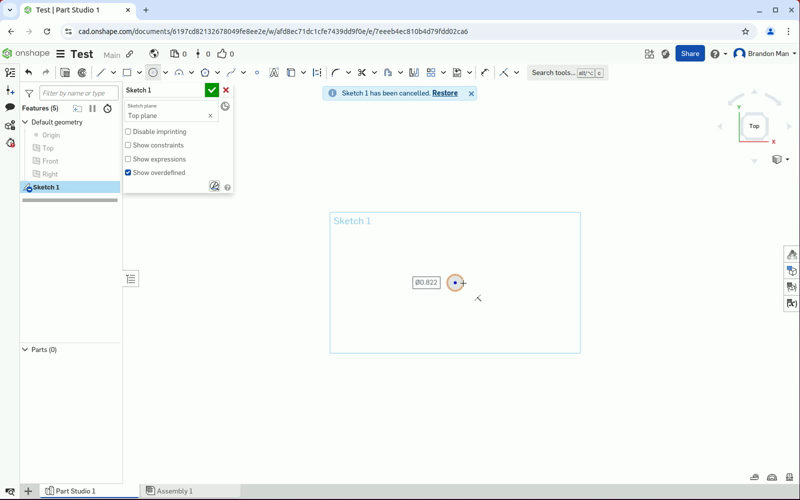
scroll(-6)
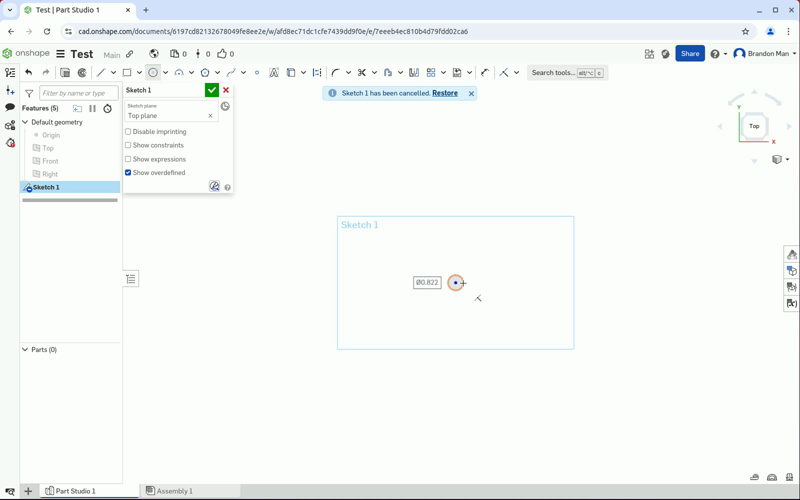
scroll(-6)
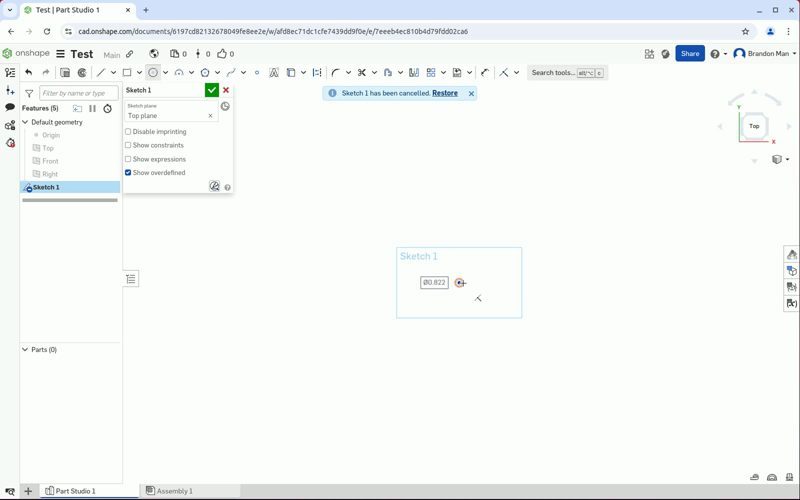
scroll(-6)
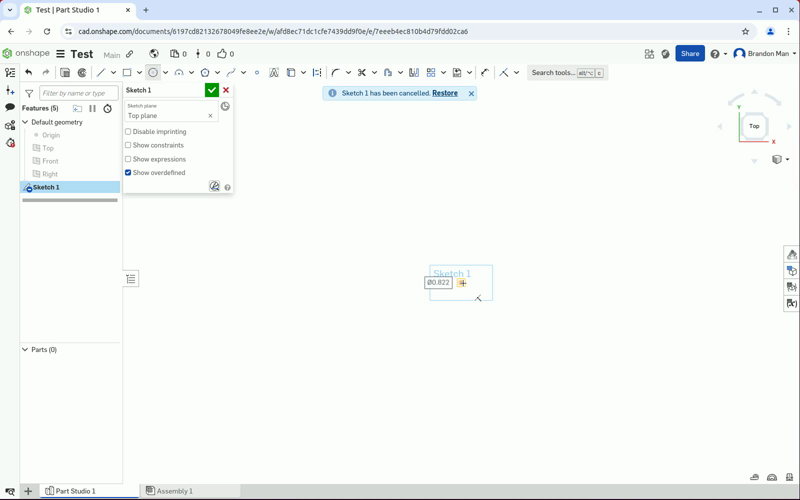
key(esc)
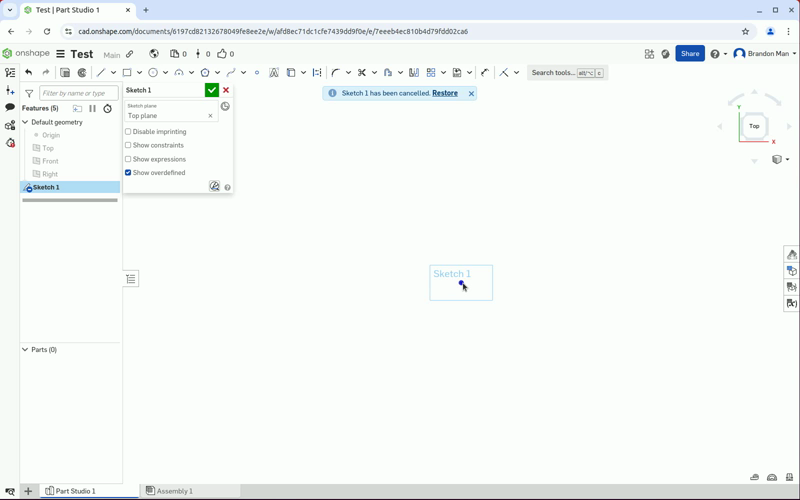
mouse_move(461, 282)
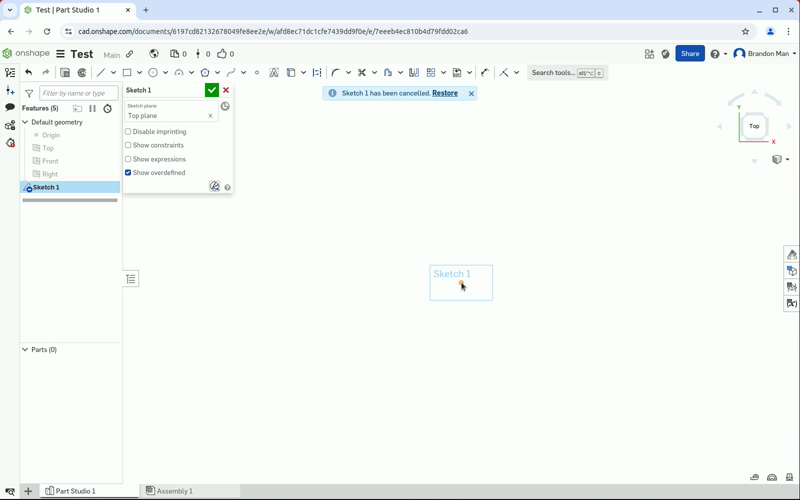
scroll(6)
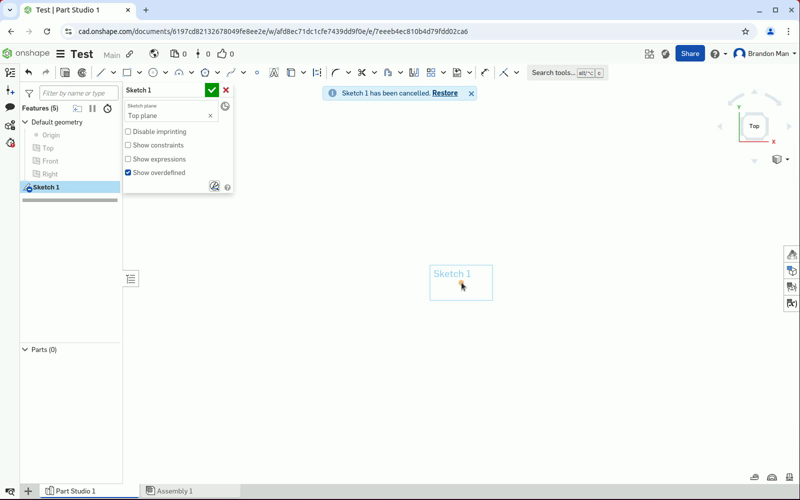
scroll(6)
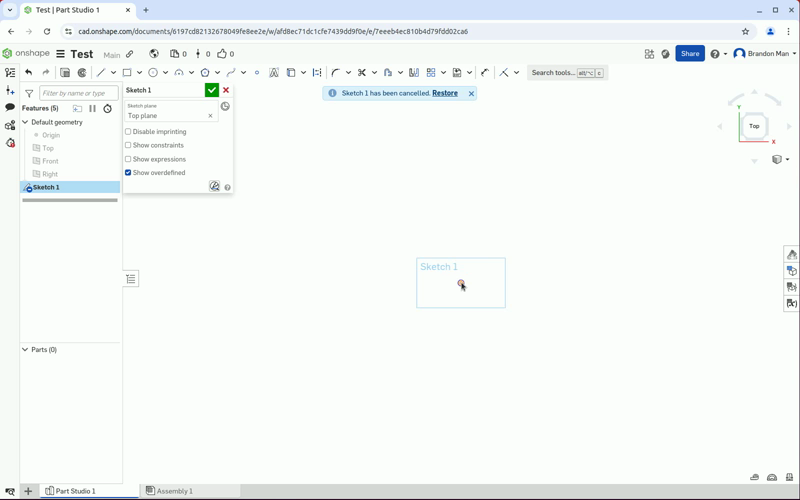
scroll(6)
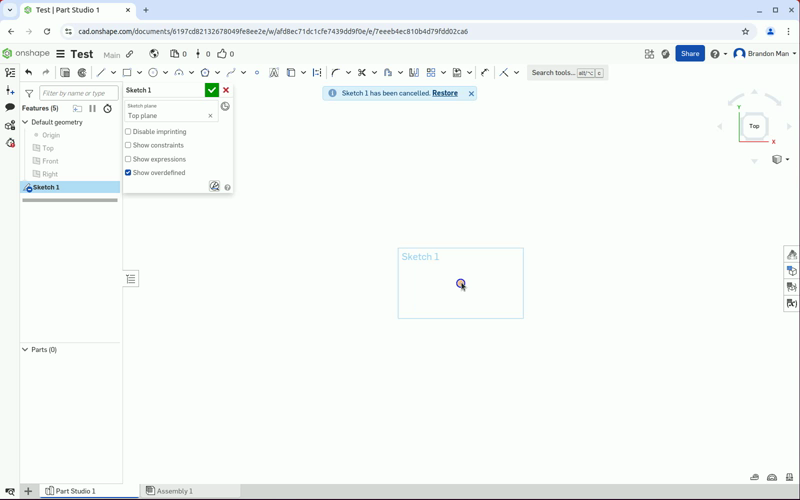
scroll(6)
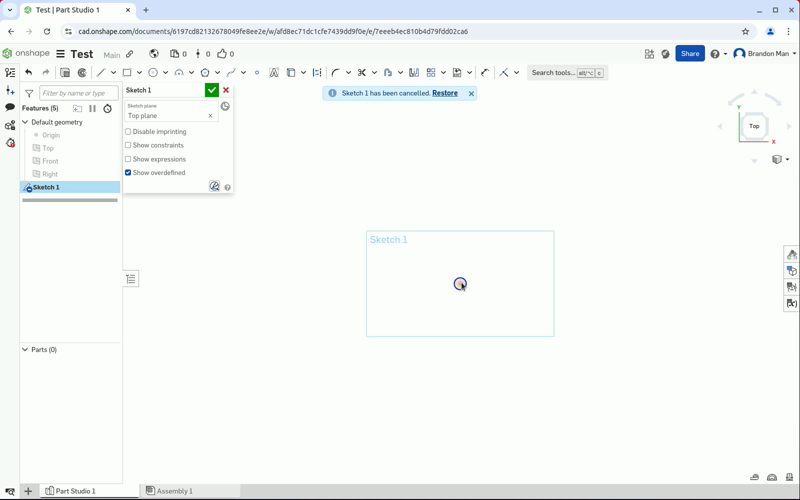
scroll(6)
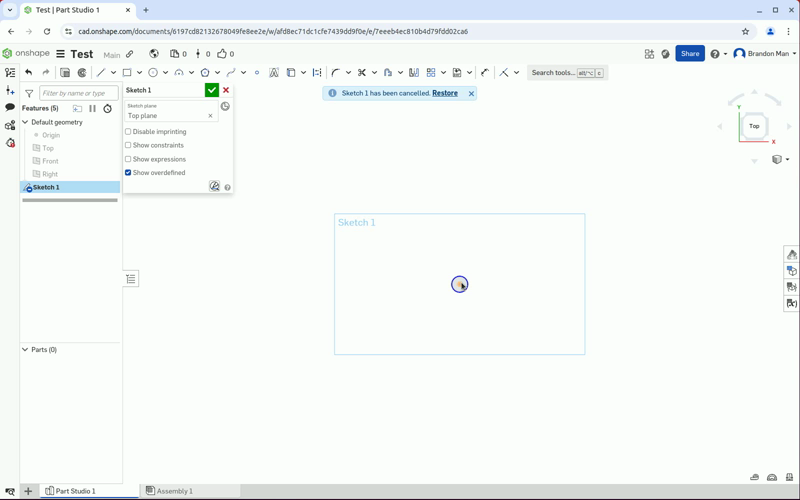
scroll(6)
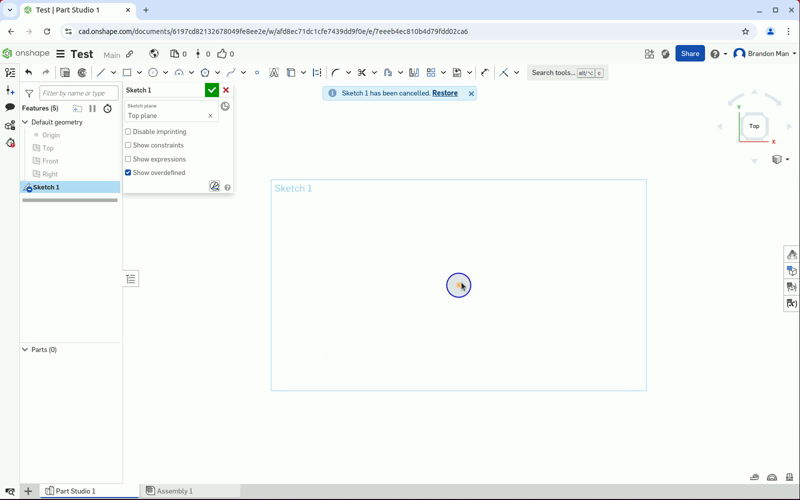
scroll(6)
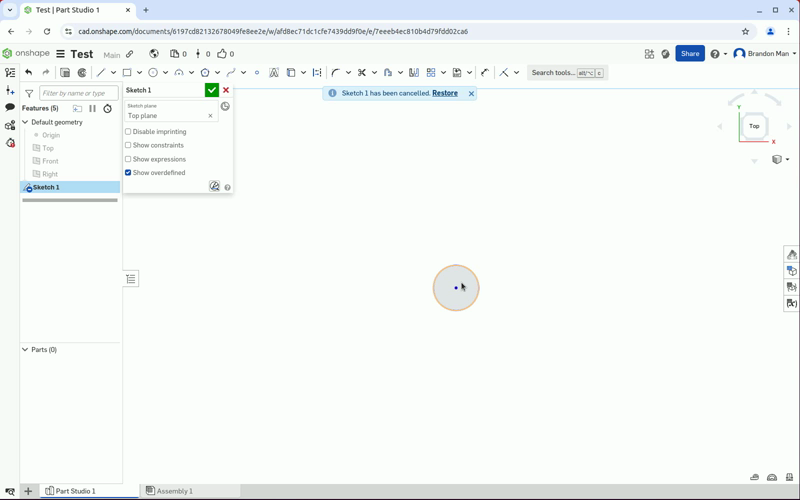
click(461, 282)
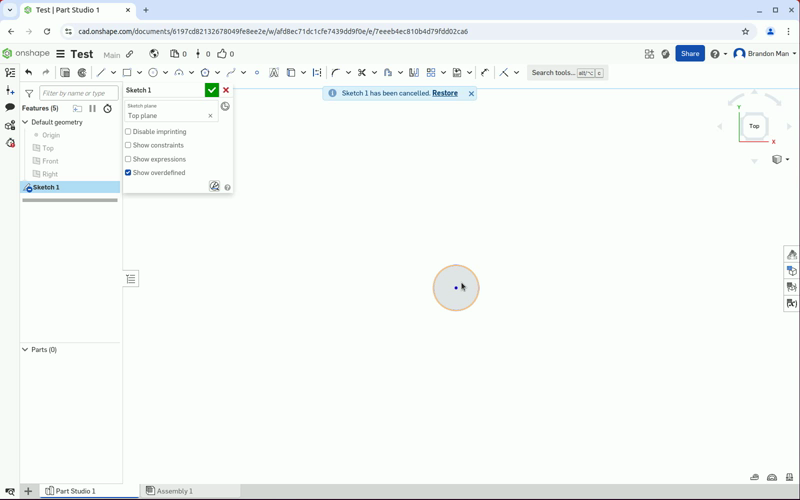
scroll(-6)
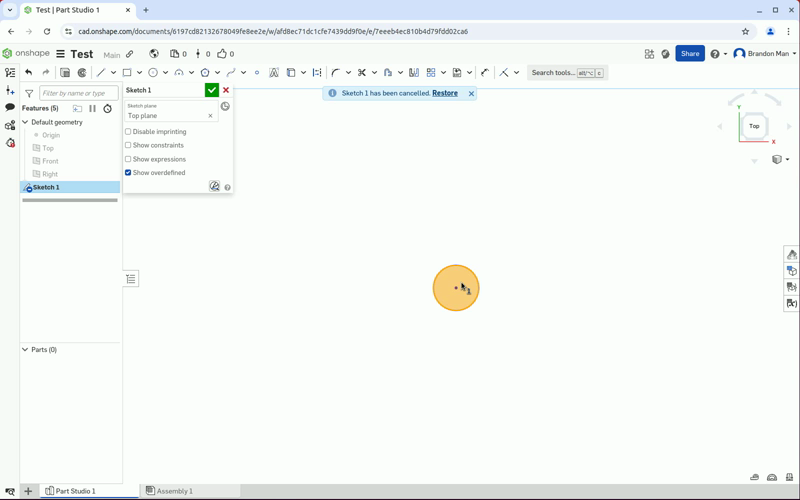
scroll(-6)
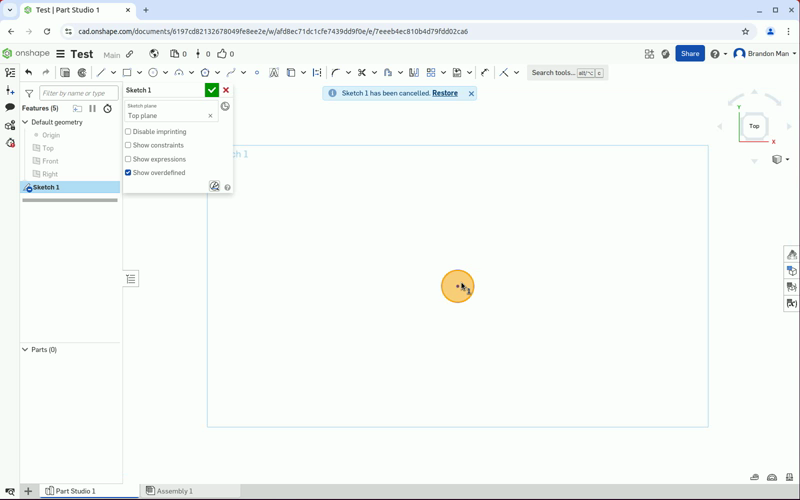
scroll(-6)
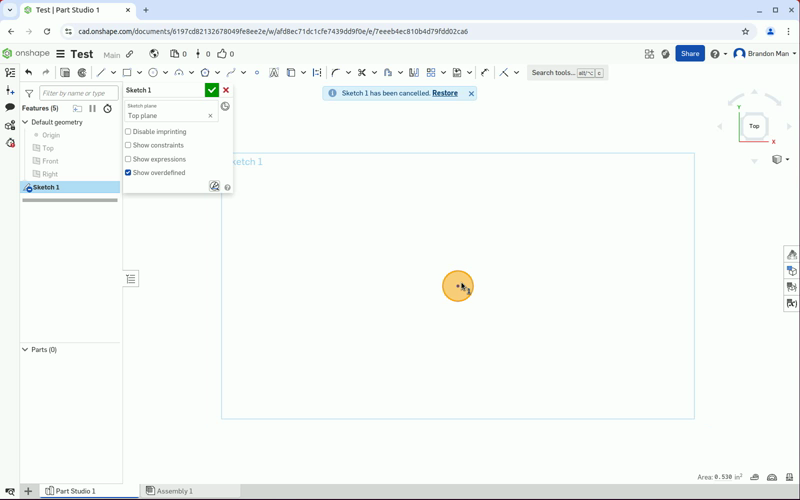
scroll(-6)
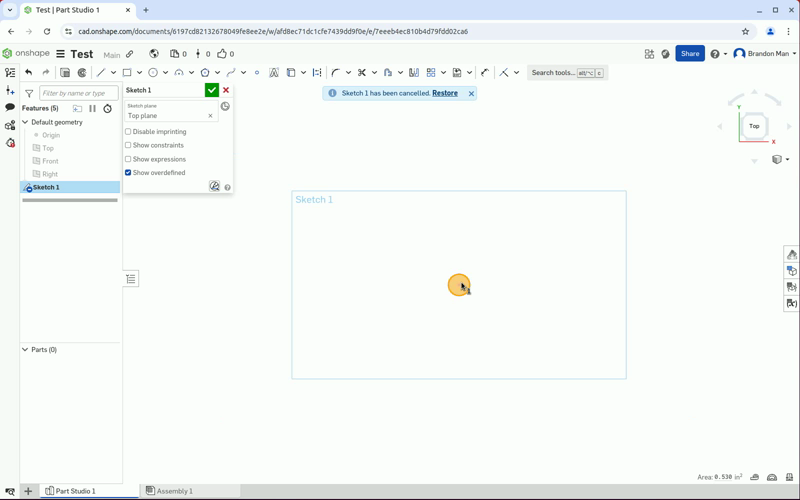
scroll(-6)
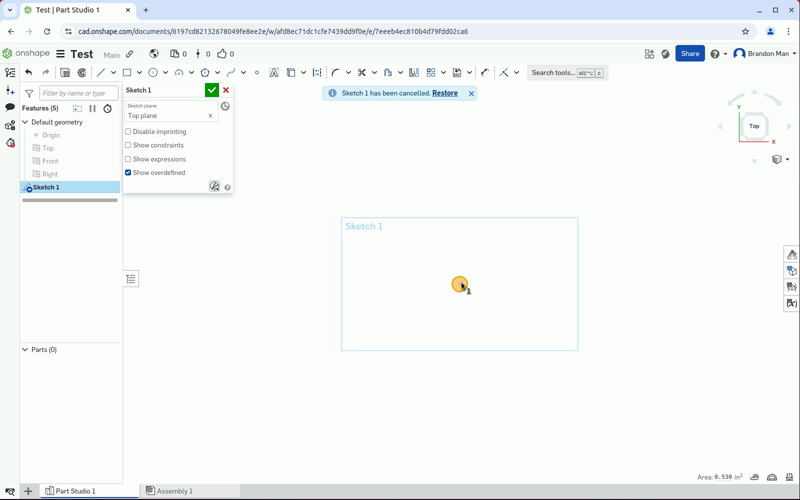
scroll(-6)
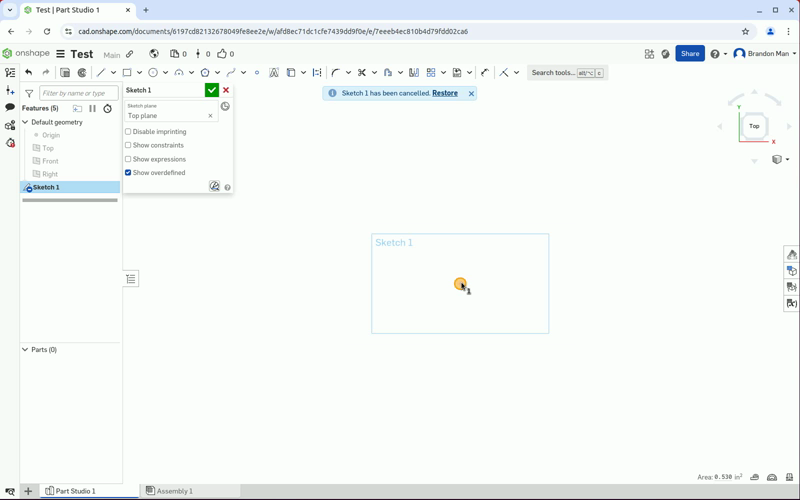
scroll(-6)
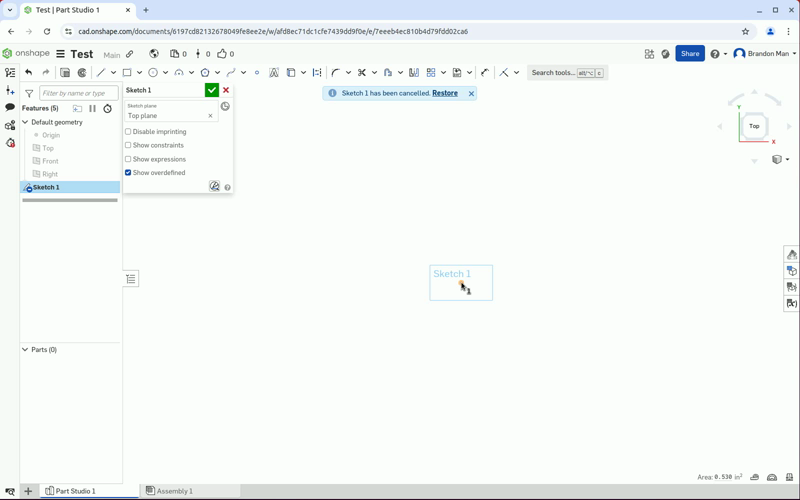
mouse_move(73, 352)
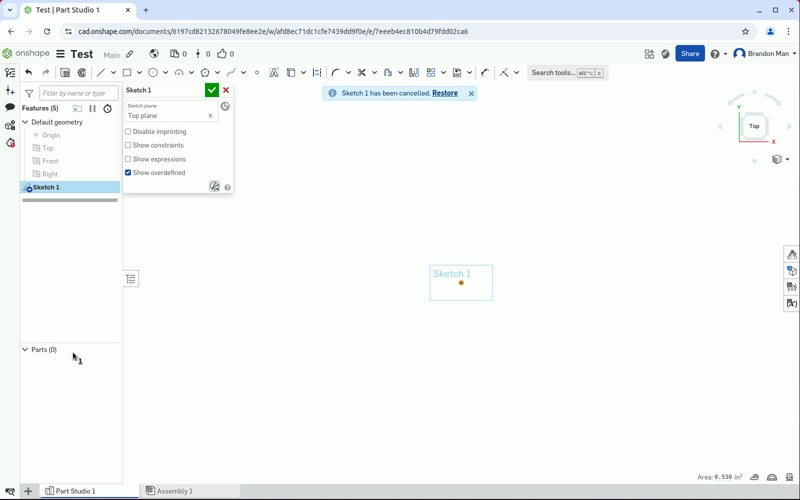
key(shift+y)
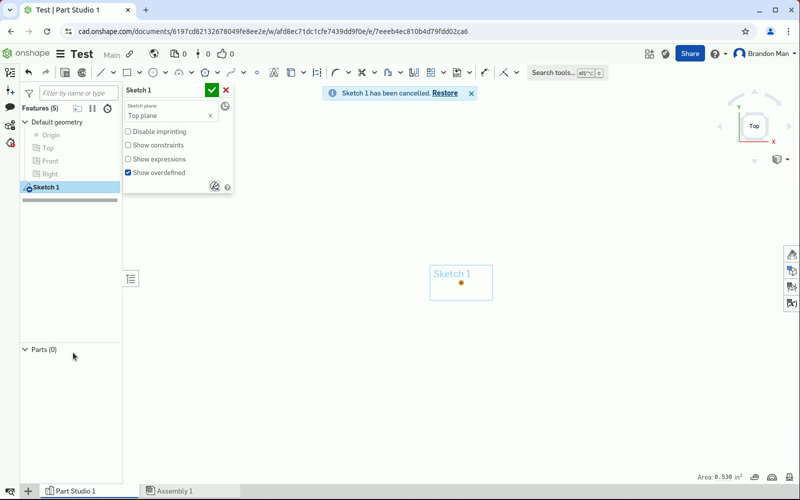
key(shift+e)
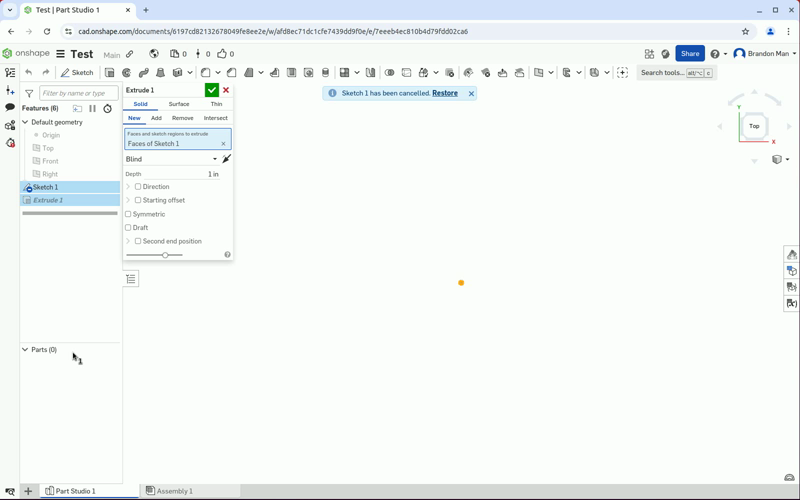
mouse_move(143, 106)
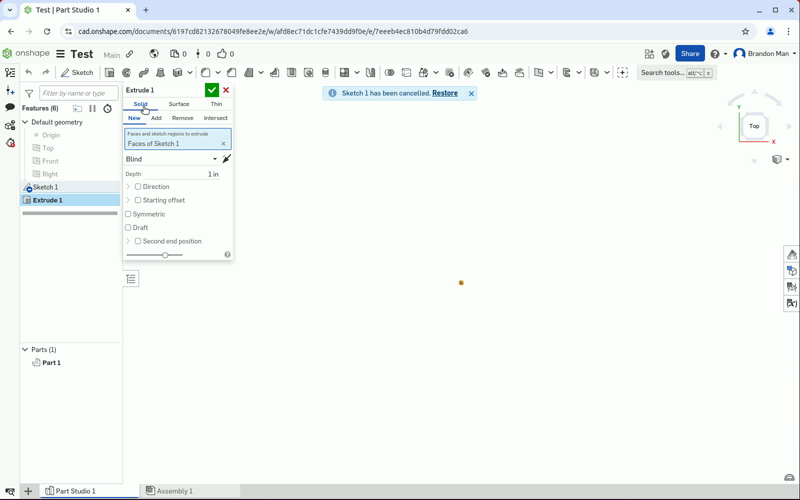
click(143, 106)
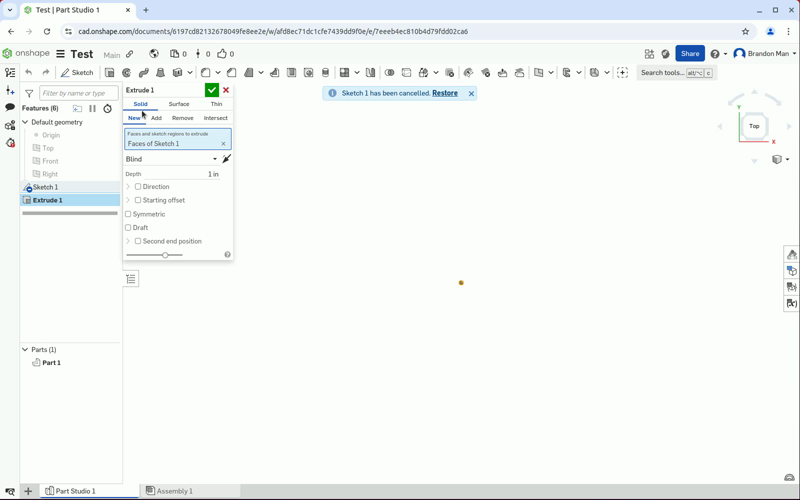
mouse_move(137, 120)
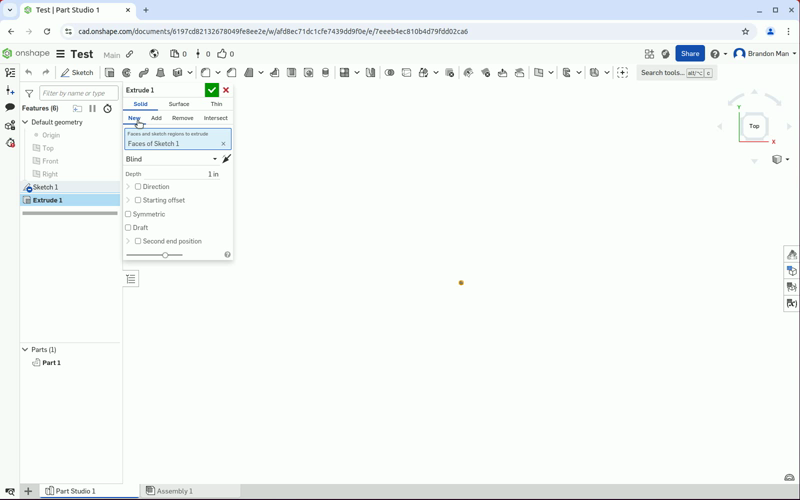
click(137, 120)
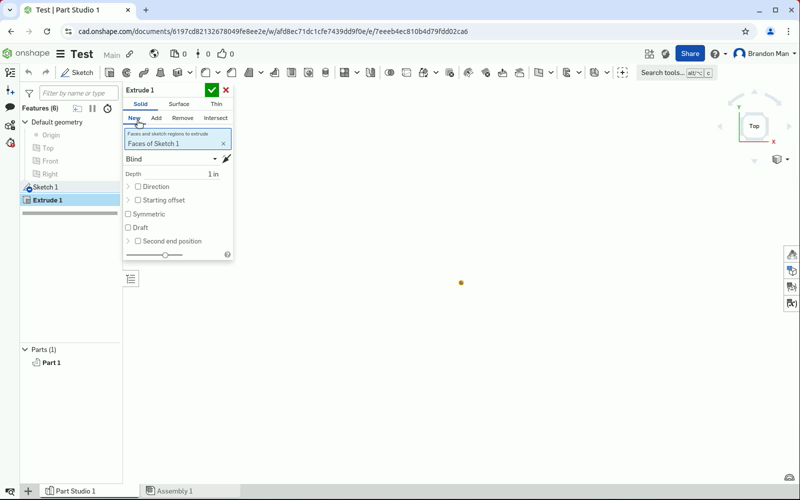
key(tab, 4)
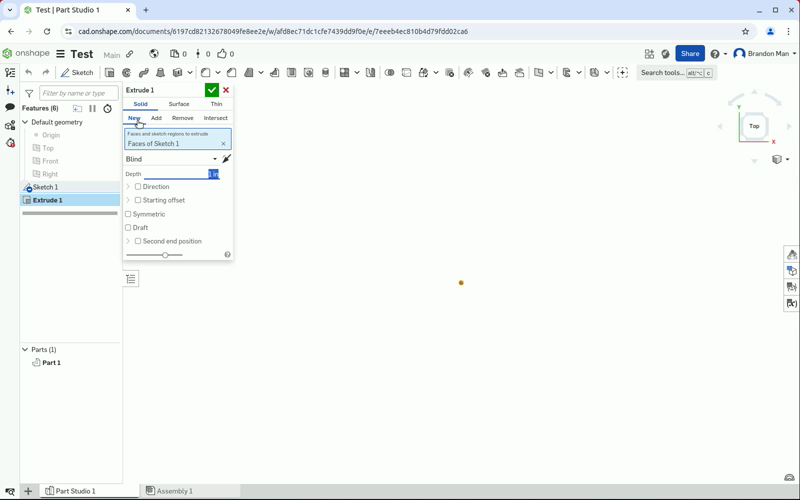
text(-19.979)
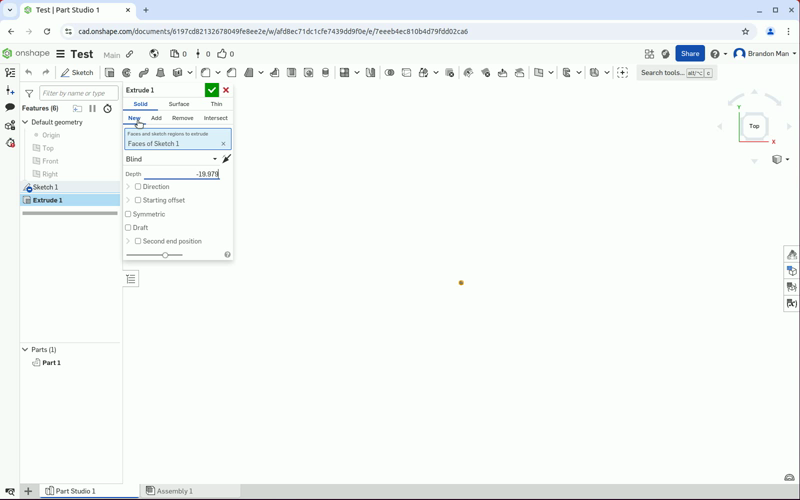
key(enter)
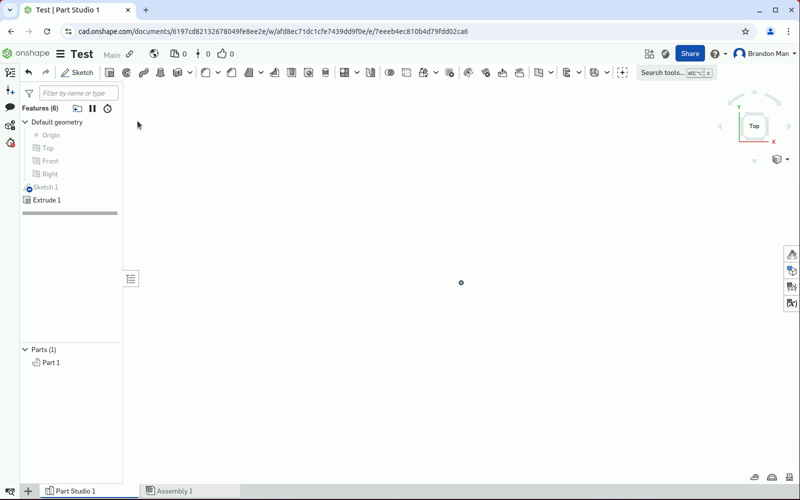
key(shift+h)
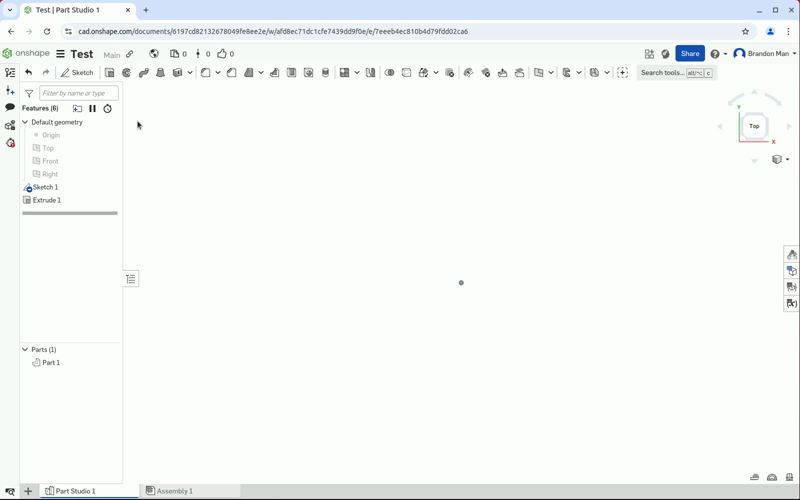
key(shift+h)
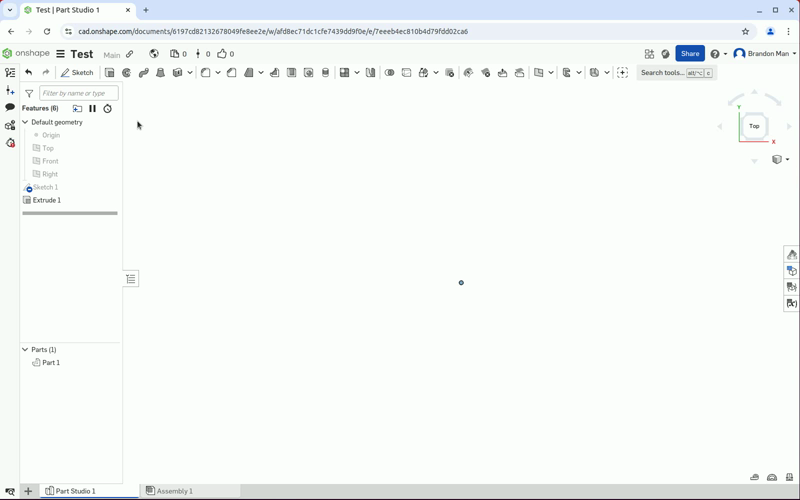
mouse_move(73, 189)
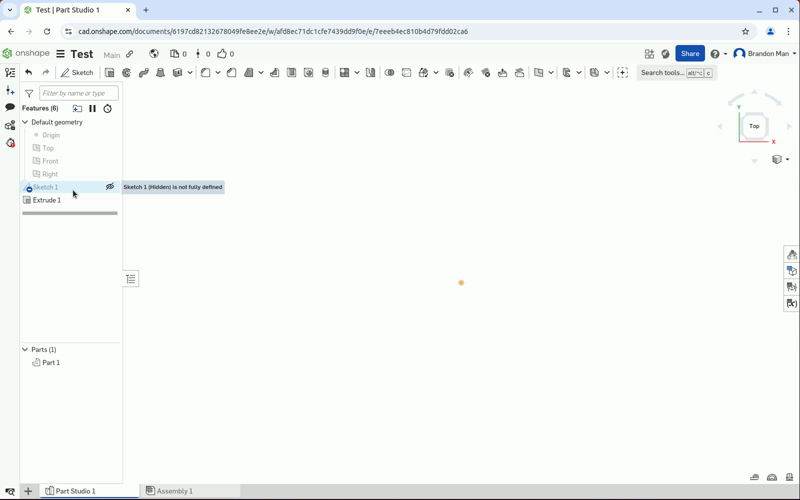
click(73, 189)
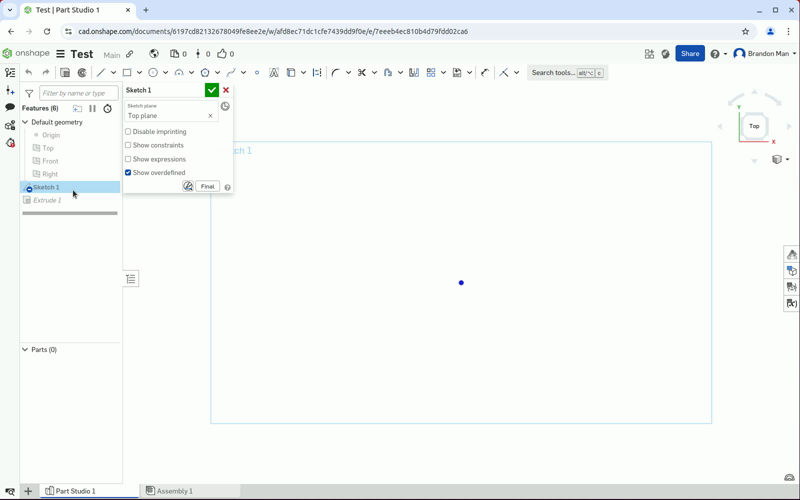
mouse_move(229, 92)
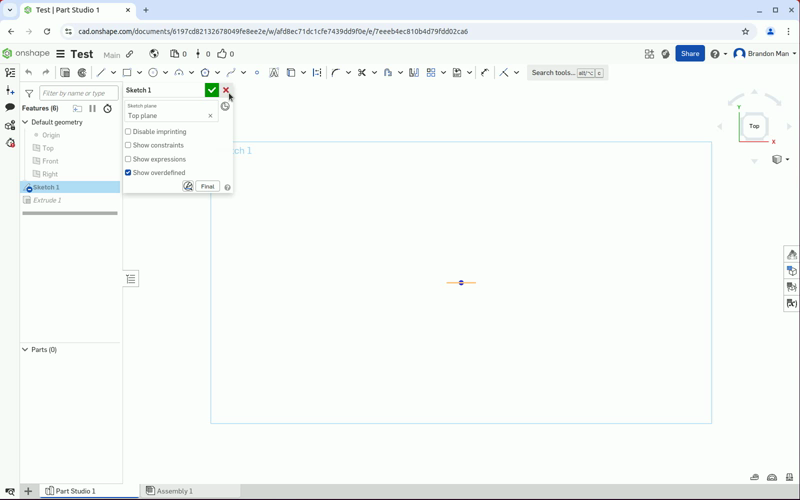
click(229, 92)
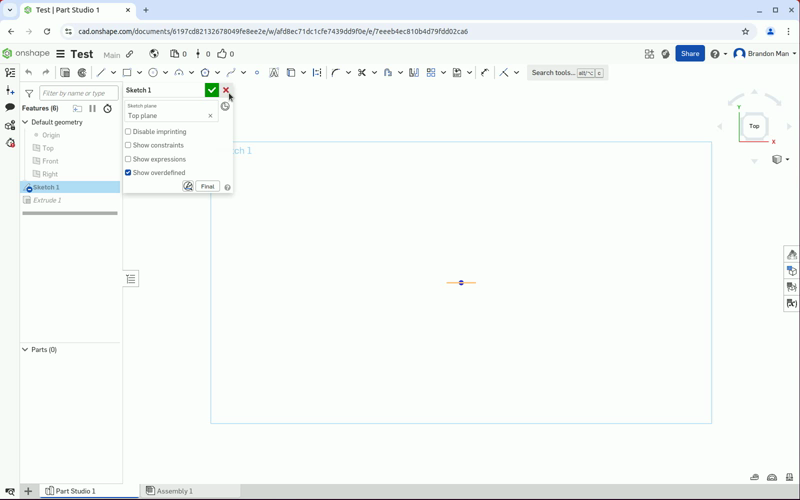
key(shift+s)
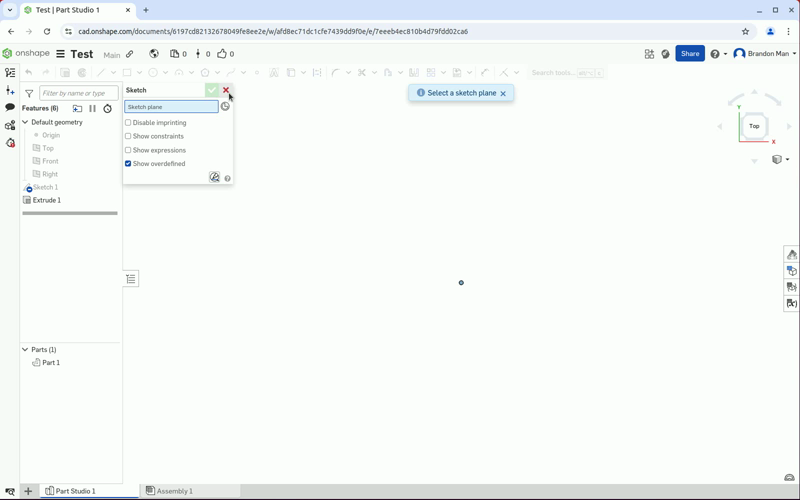
mouse_move(73, 150)
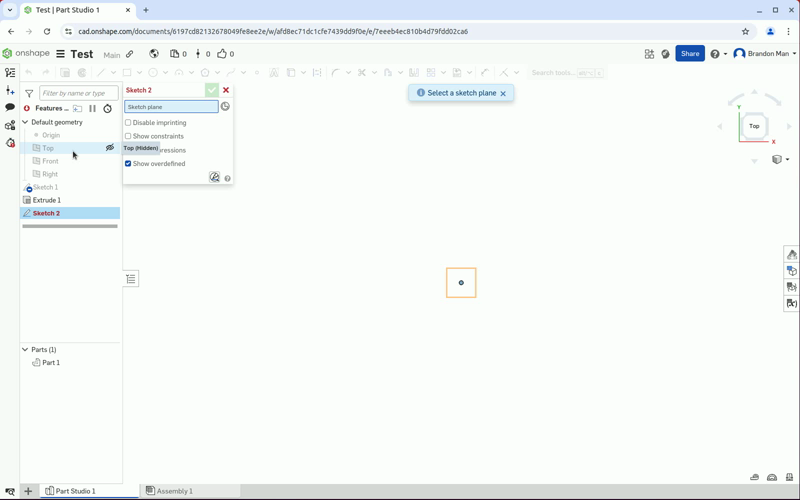
click(73, 150)
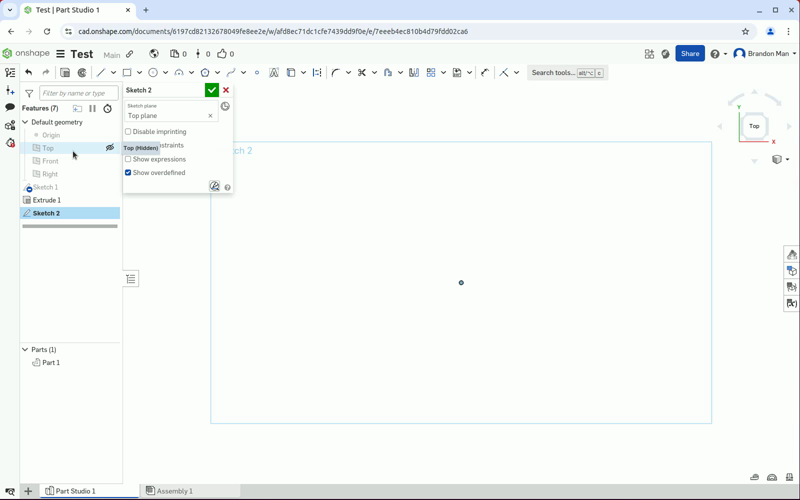
mouse_move(73, 352)
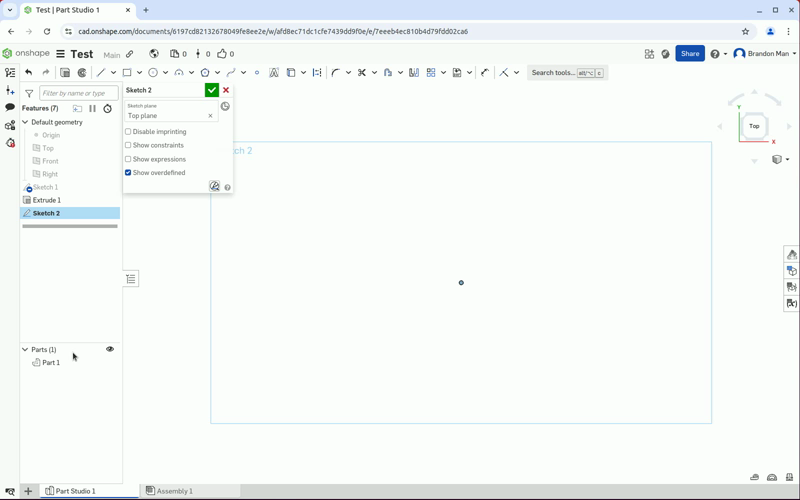
key(y)
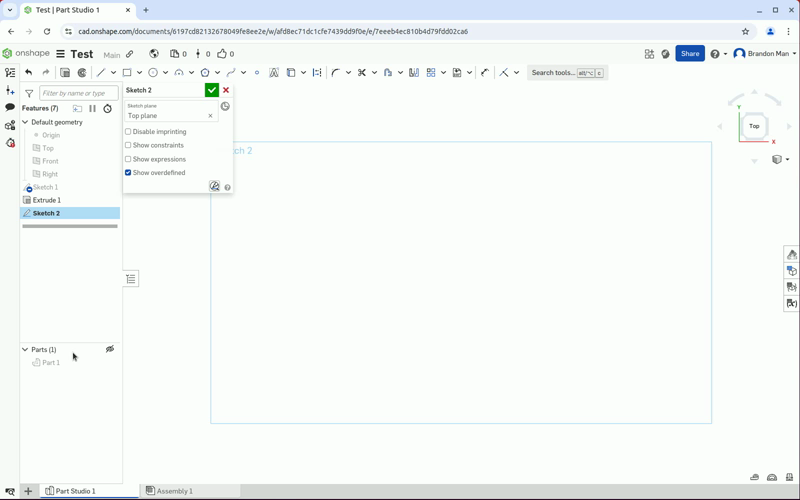
key(c)
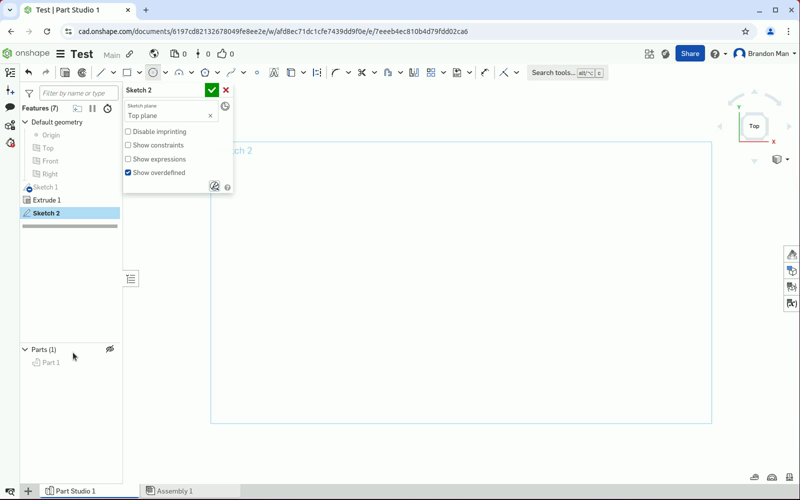
key_down(shift)
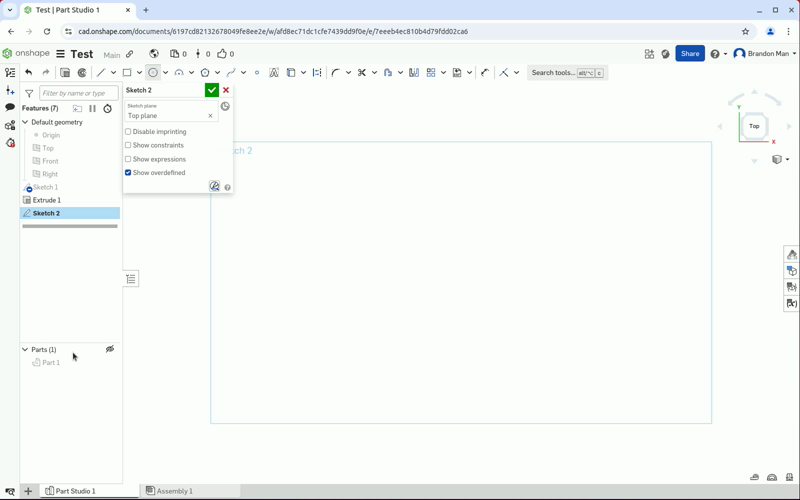
mouse_move(350, 282)
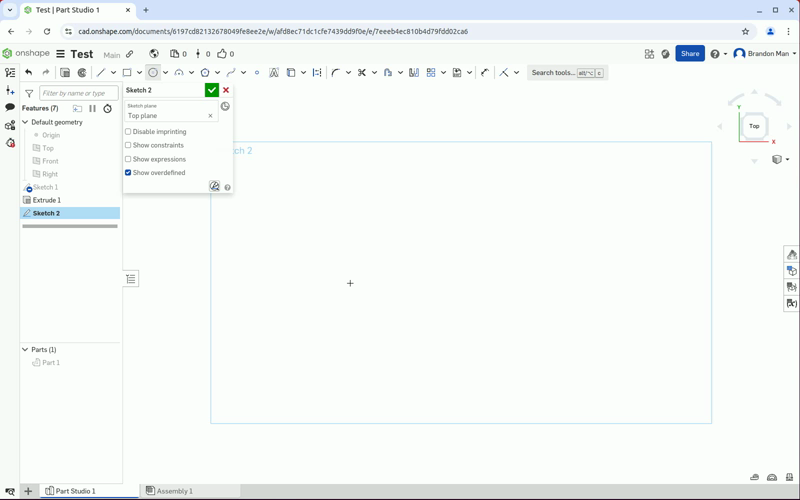
click(350, 282)
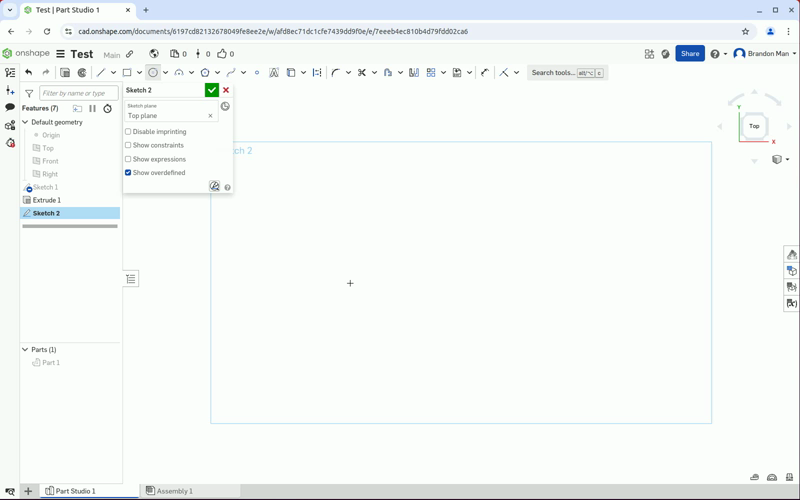
key_up(shift)
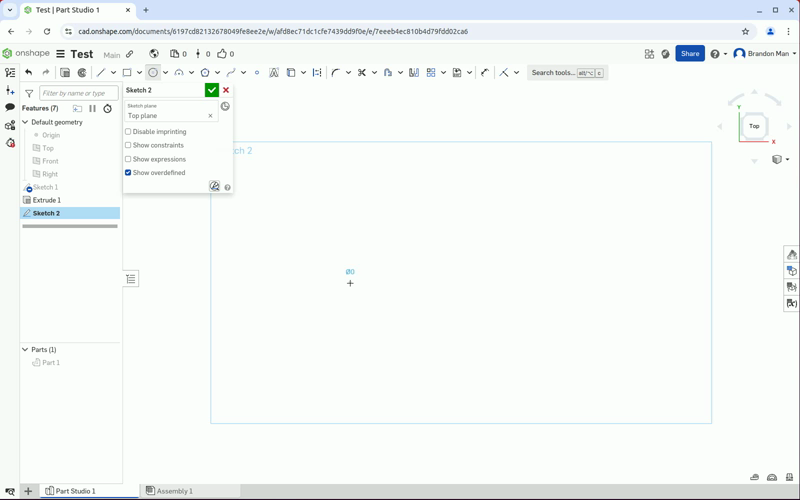
mouse_move(351, 282)
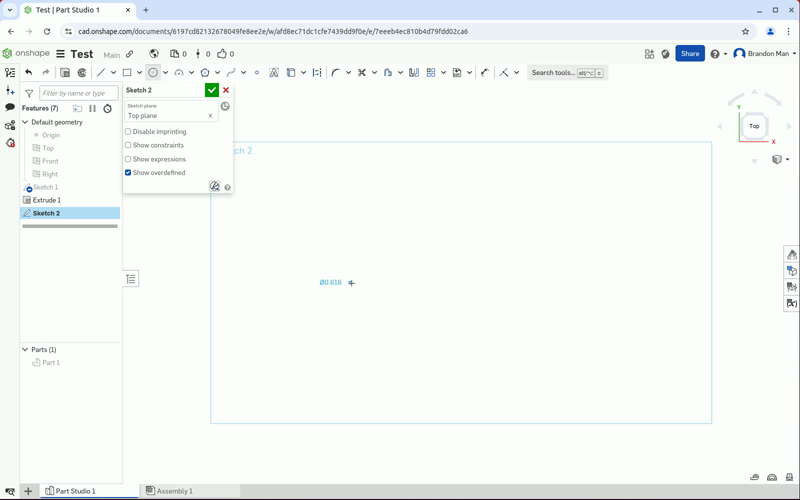
scroll(6)
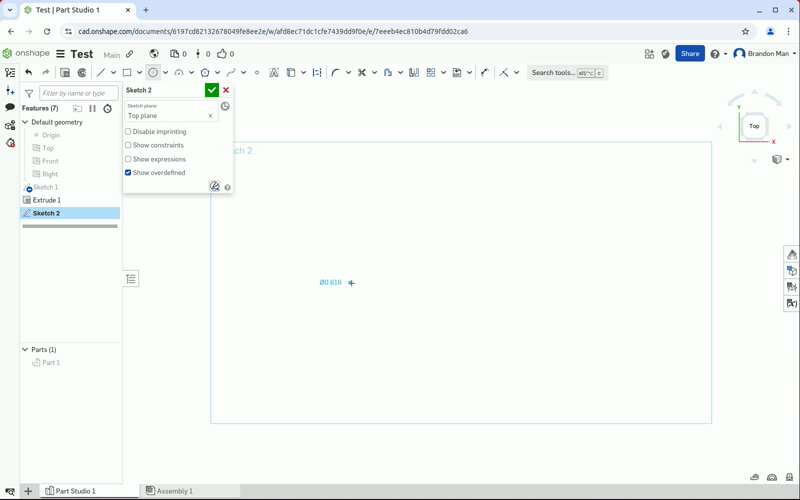
scroll(6)
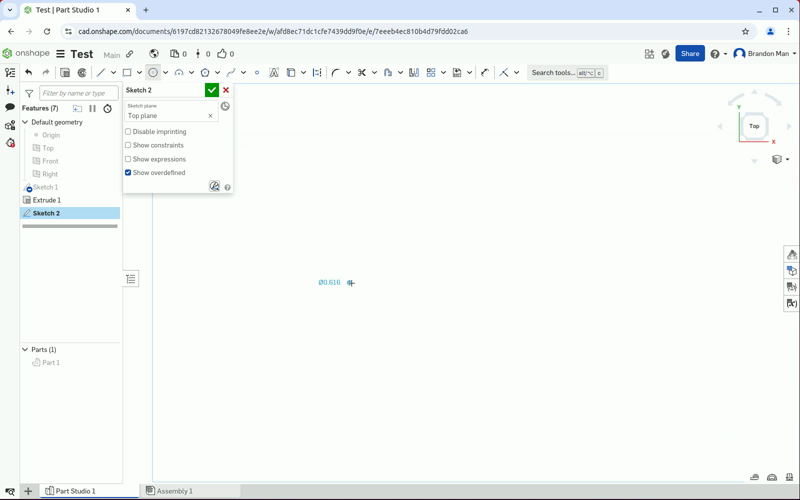
scroll(6)
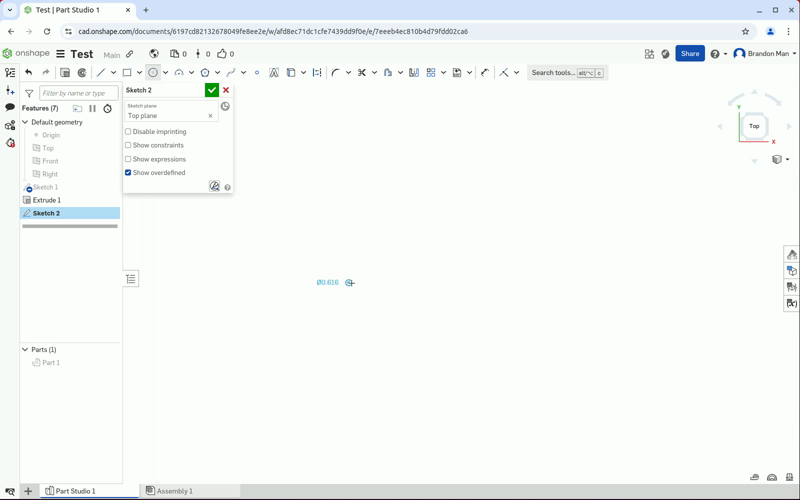
scroll(6)
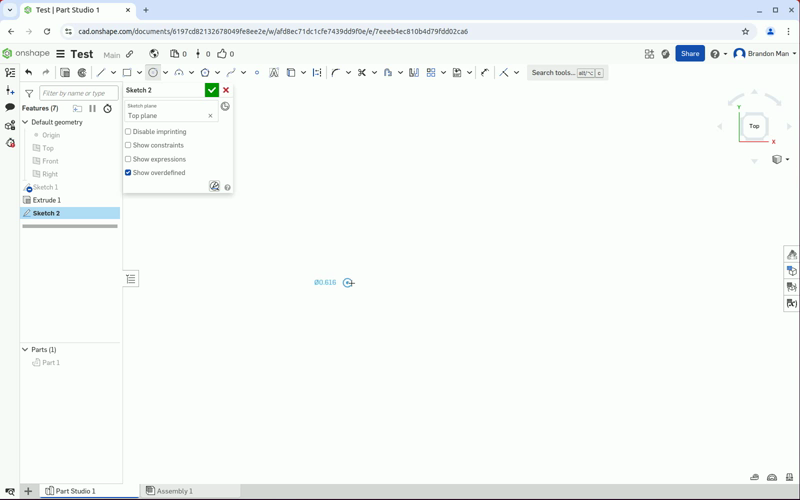
scroll(6)
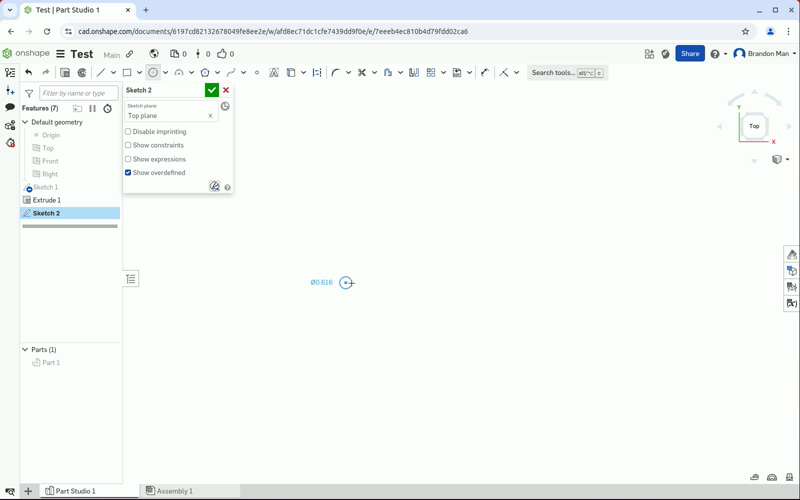
scroll(6)
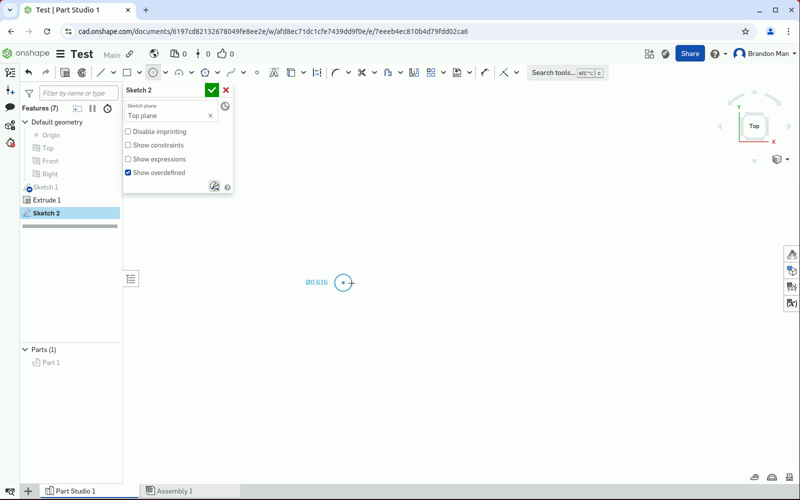
scroll(6)
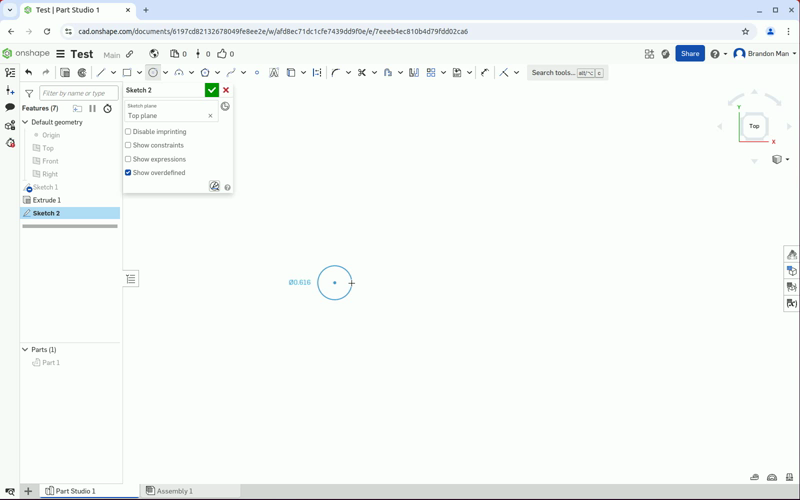
click(351, 282)
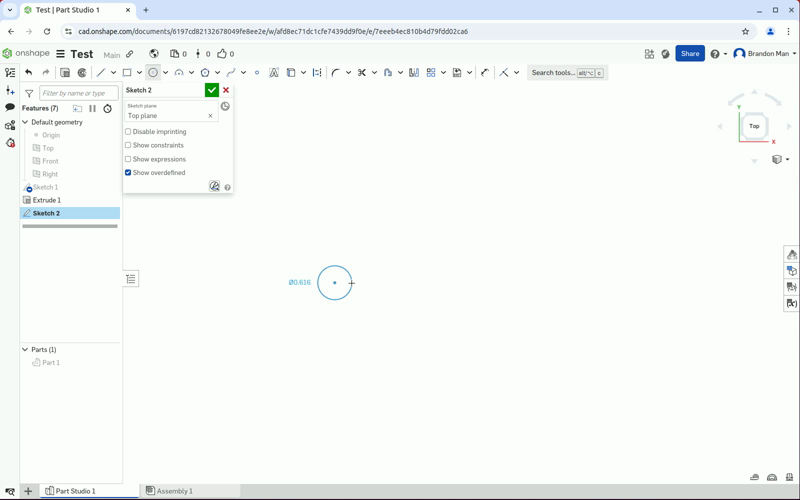
scroll(-6)
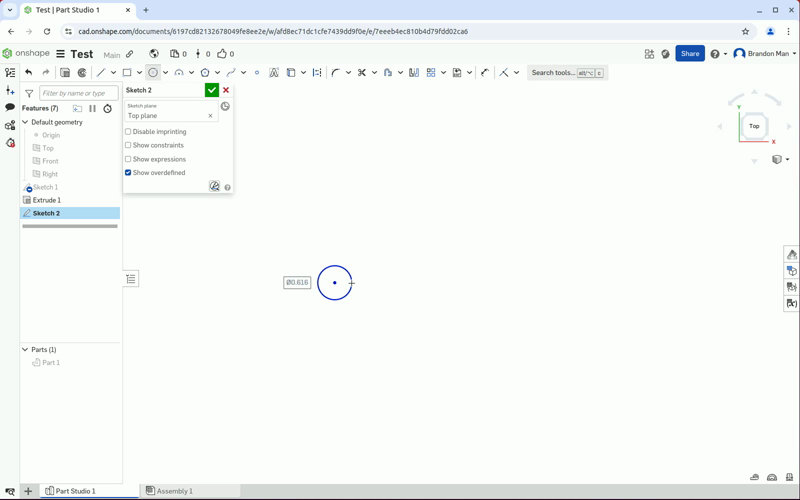
scroll(-6)
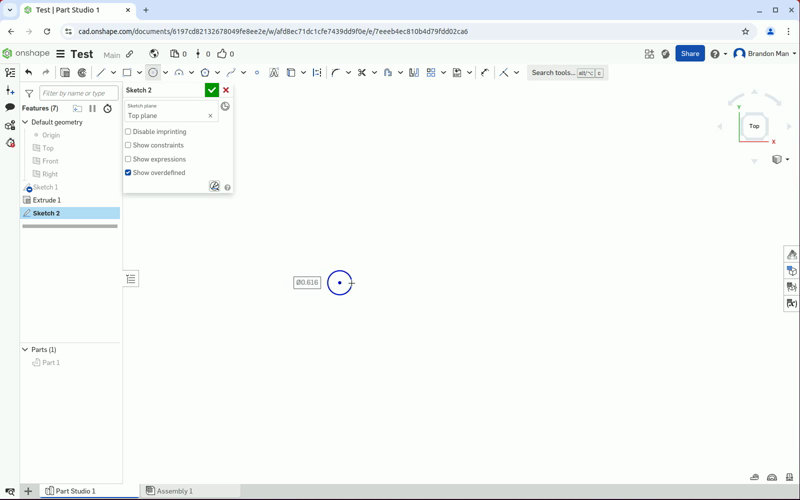
scroll(-6)
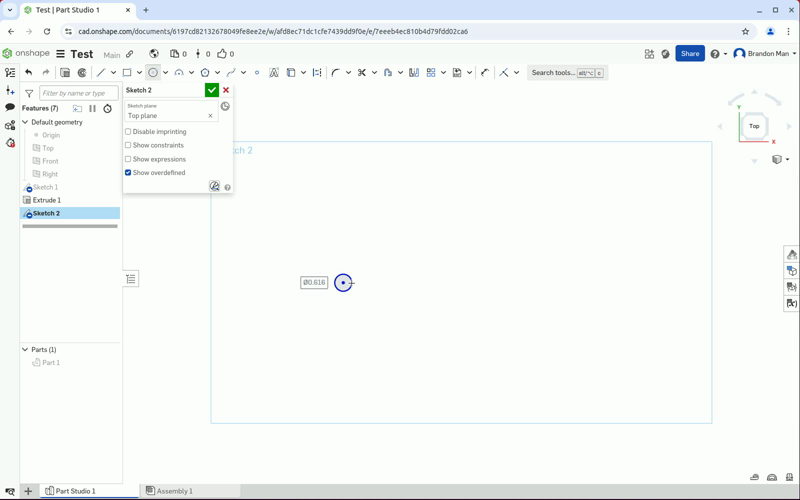
scroll(-6)
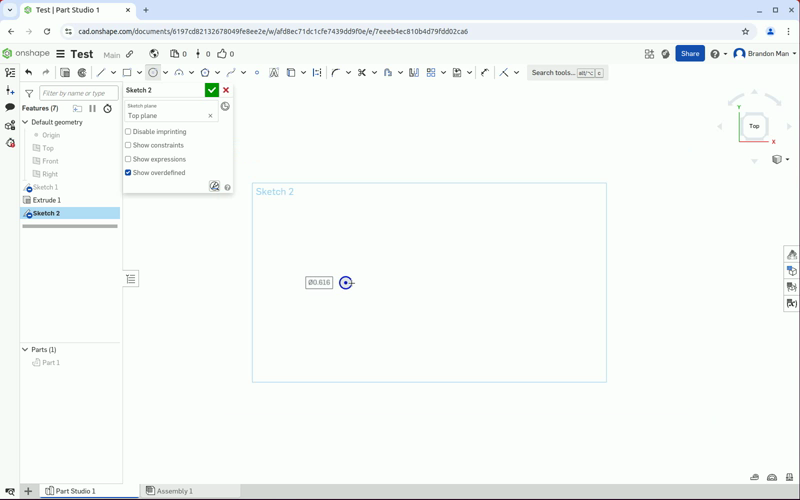
scroll(-6)
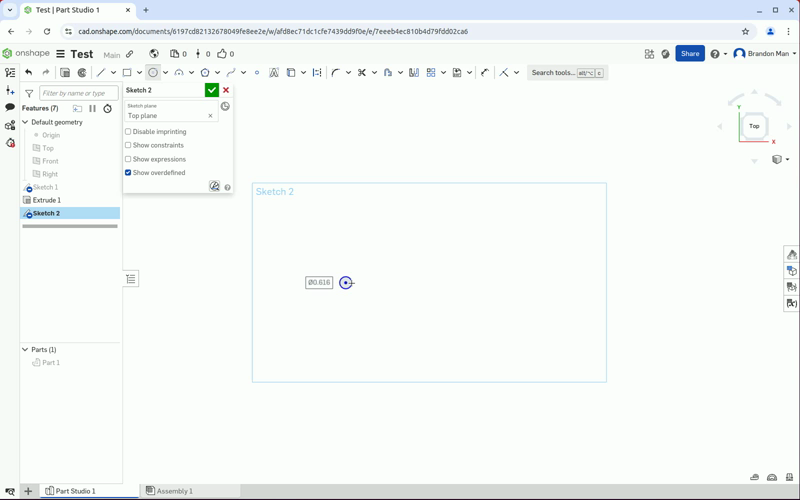
scroll(-6)
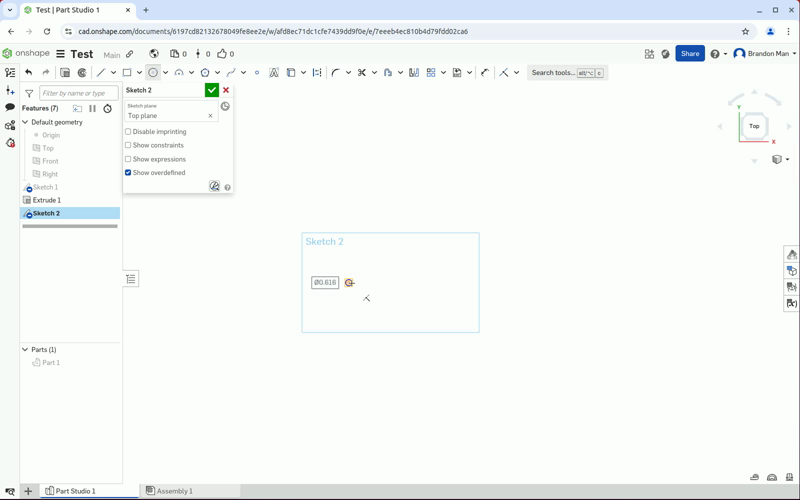
scroll(-6)
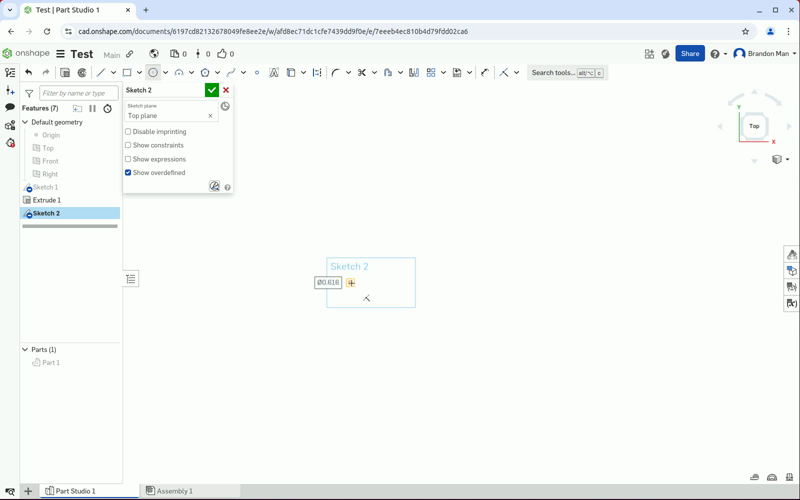
key(esc)
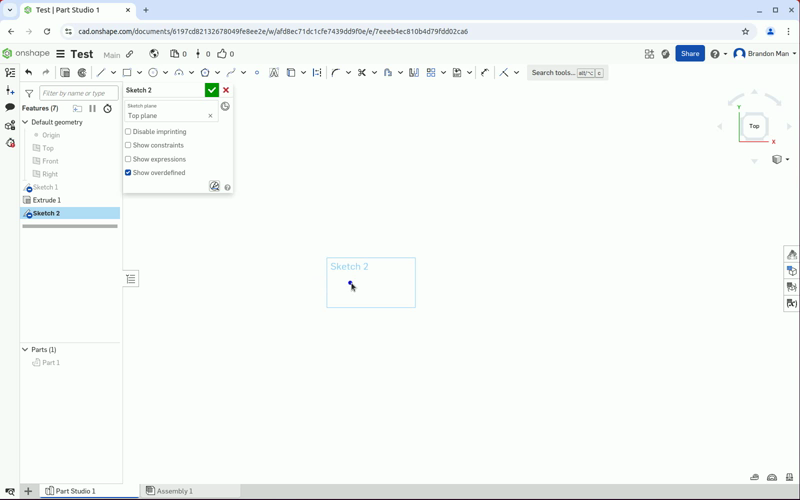
mouse_move(350, 281)
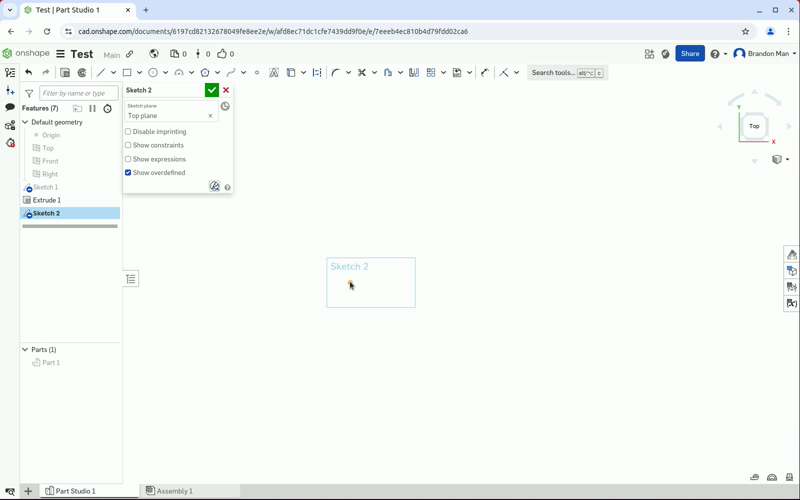
scroll(6)
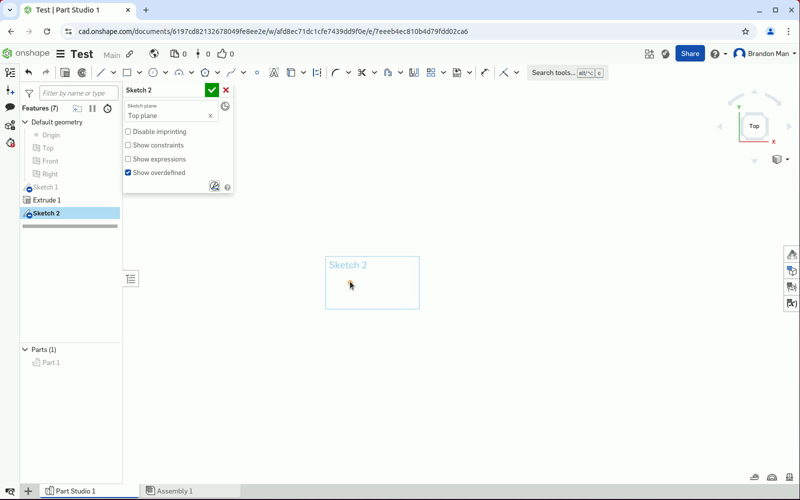
scroll(6)
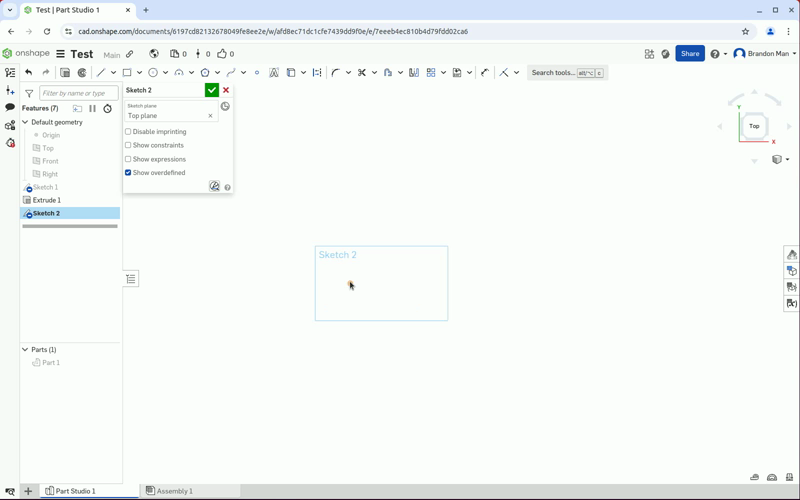
scroll(6)
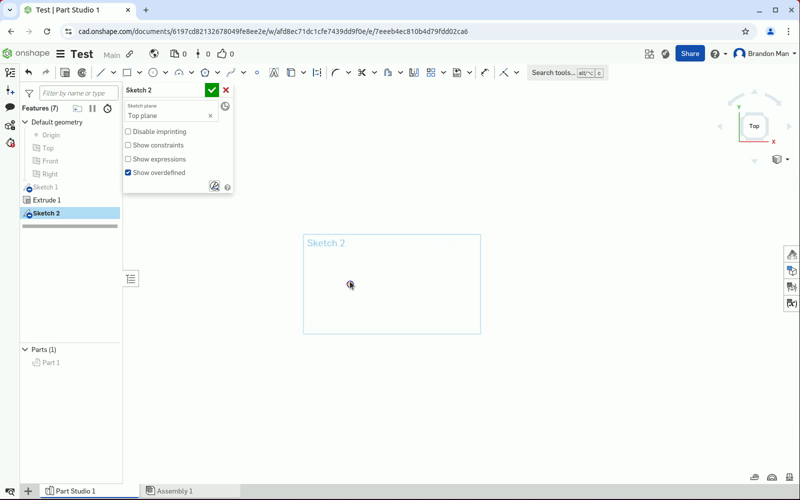
scroll(6)
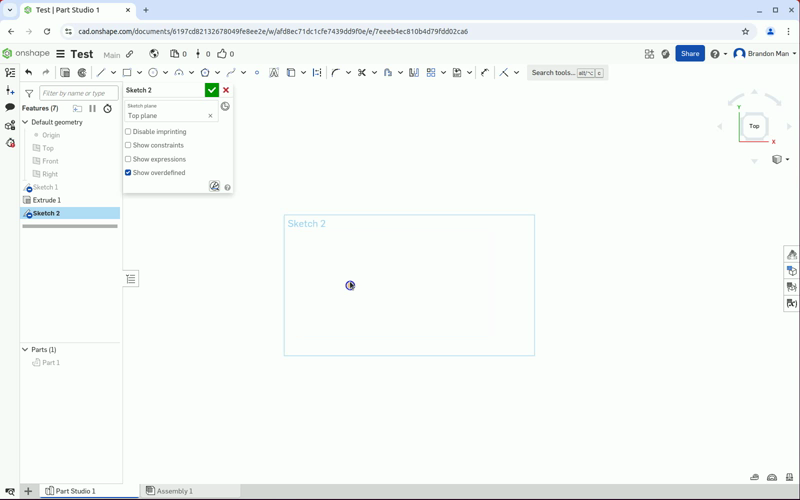
scroll(6)
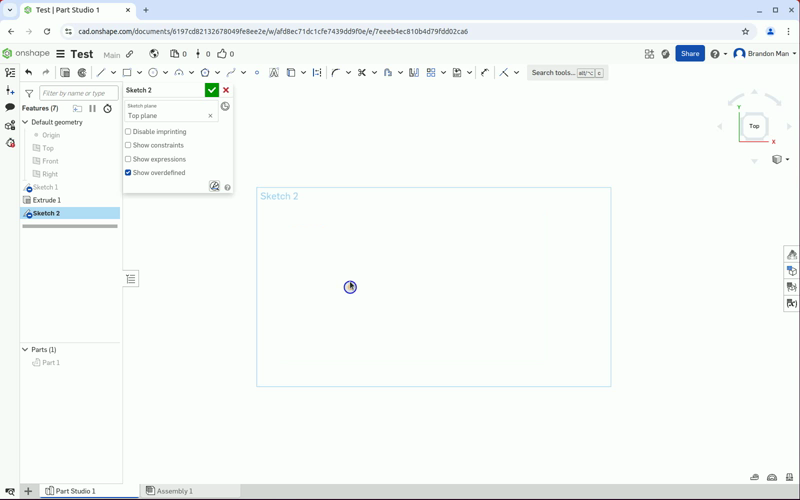
scroll(6)
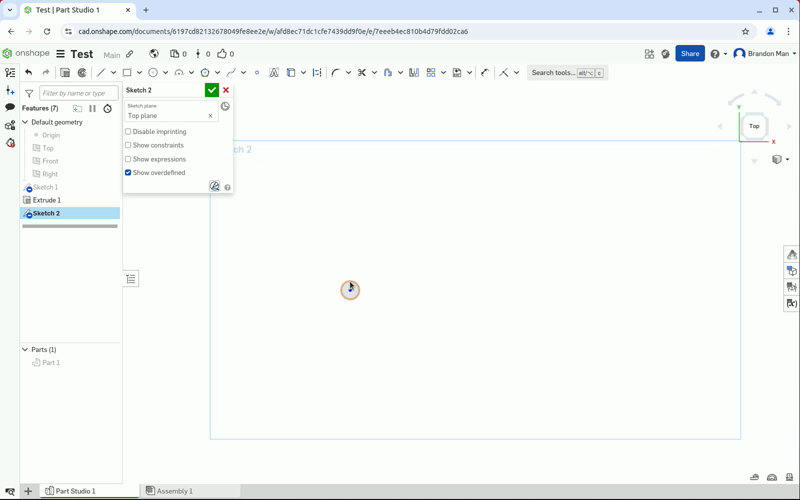
scroll(6)
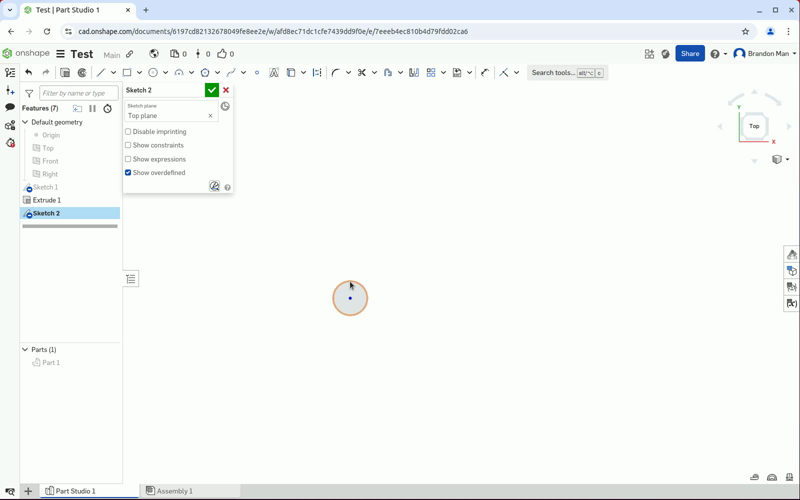
click(350, 281)
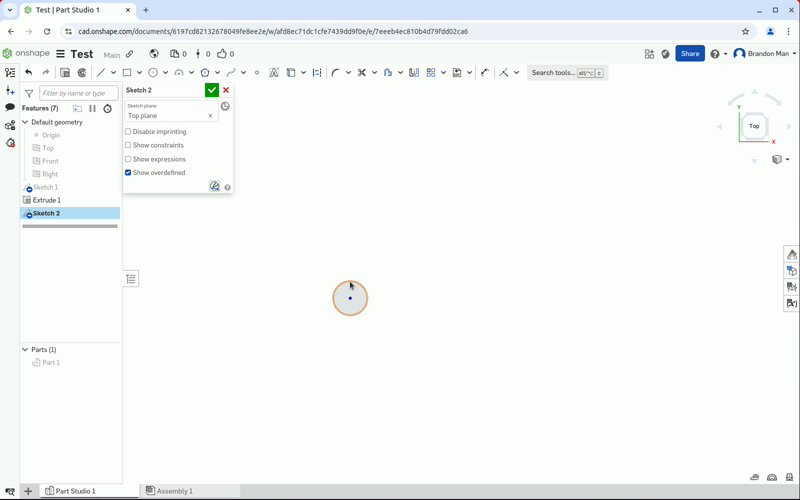
scroll(-6)
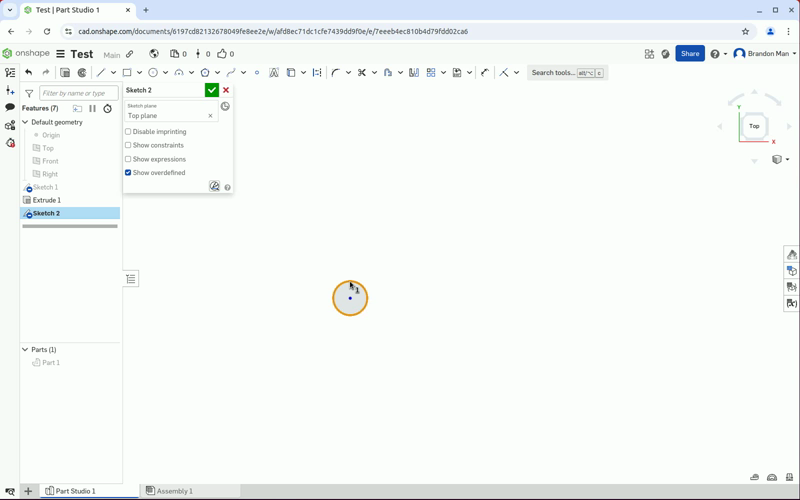
scroll(-6)
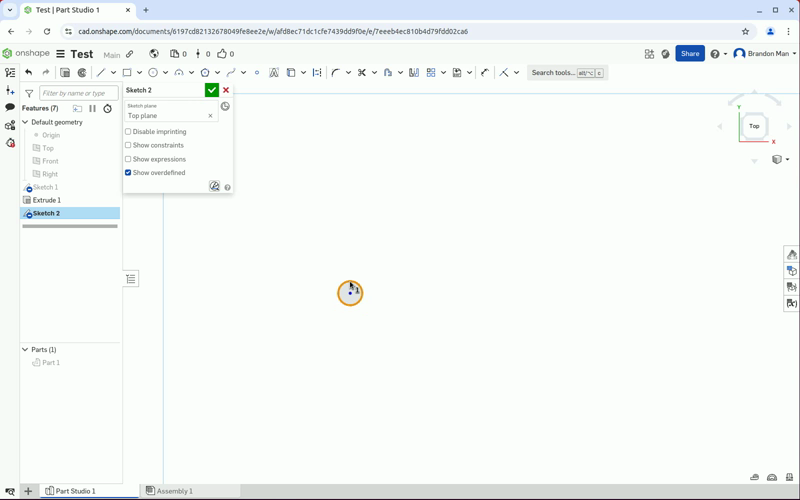
scroll(-6)
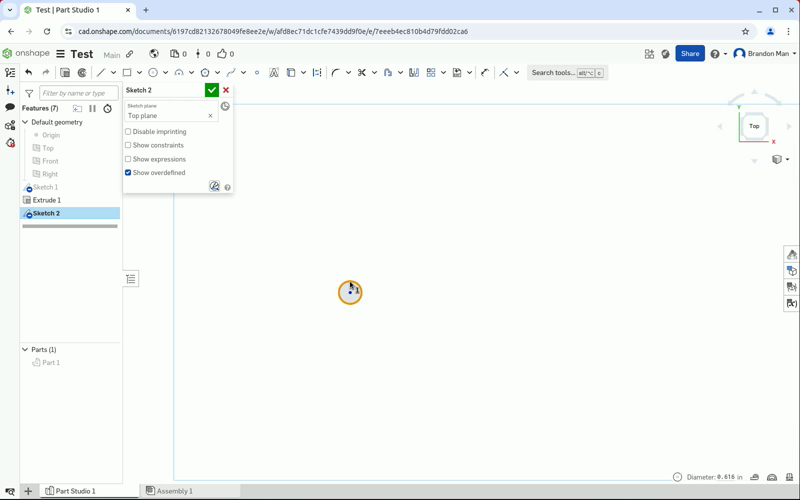
scroll(-6)
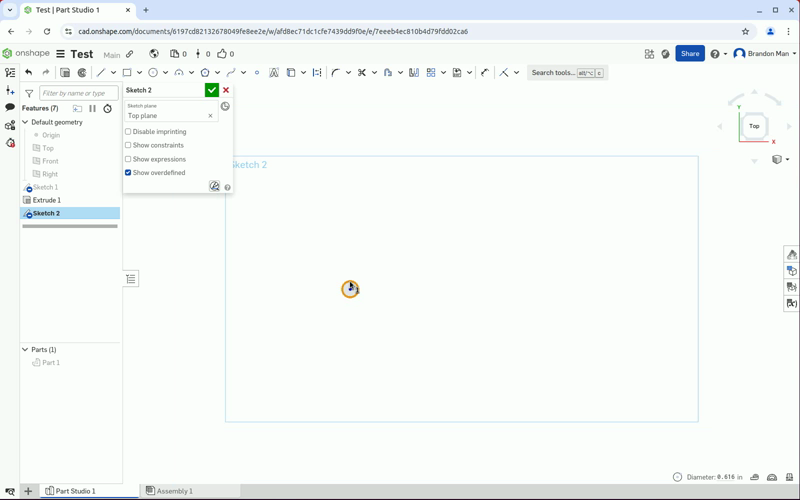
scroll(-6)
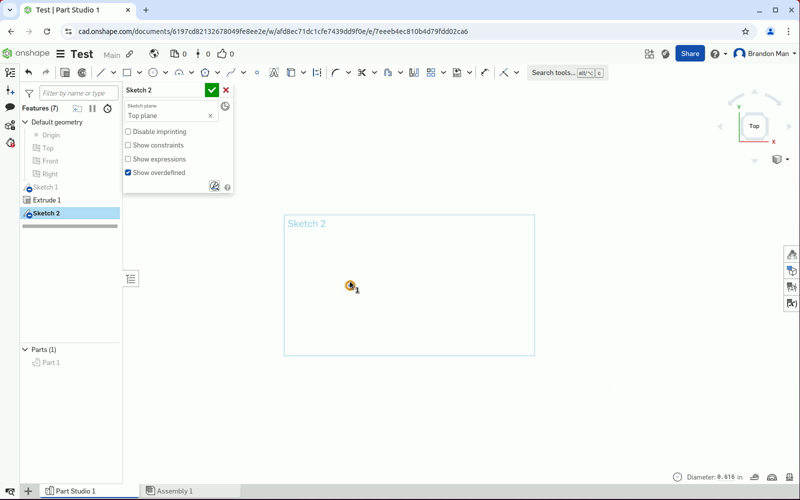
scroll(-6)
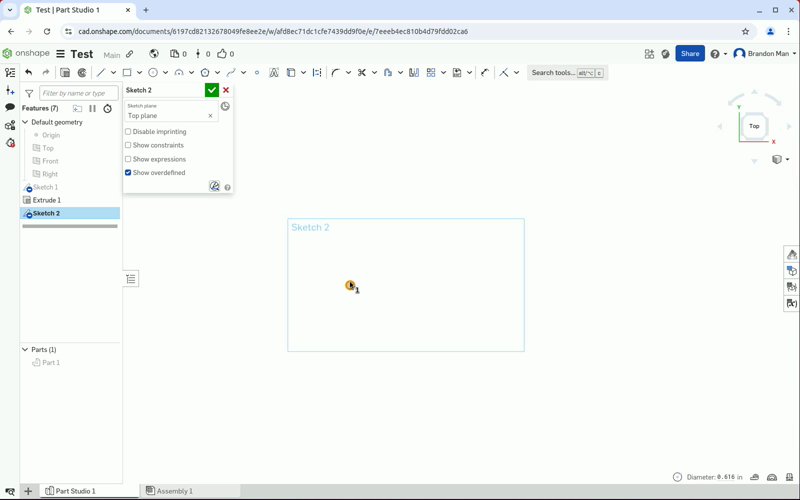
scroll(-6)
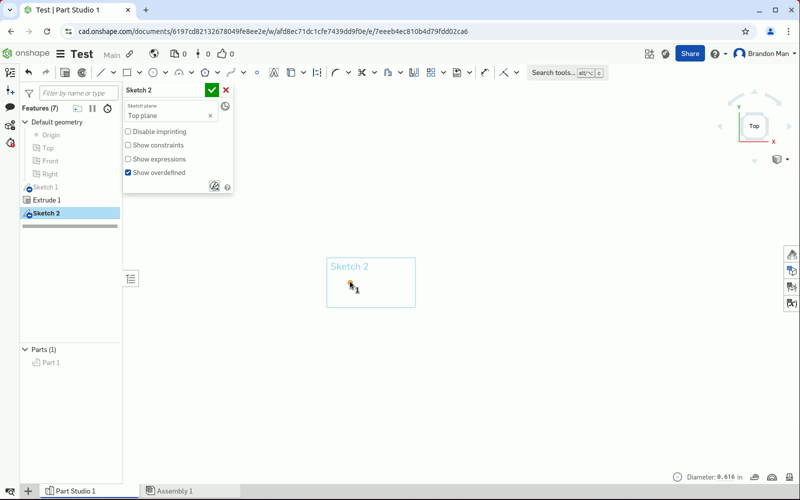
mouse_move(73, 352)
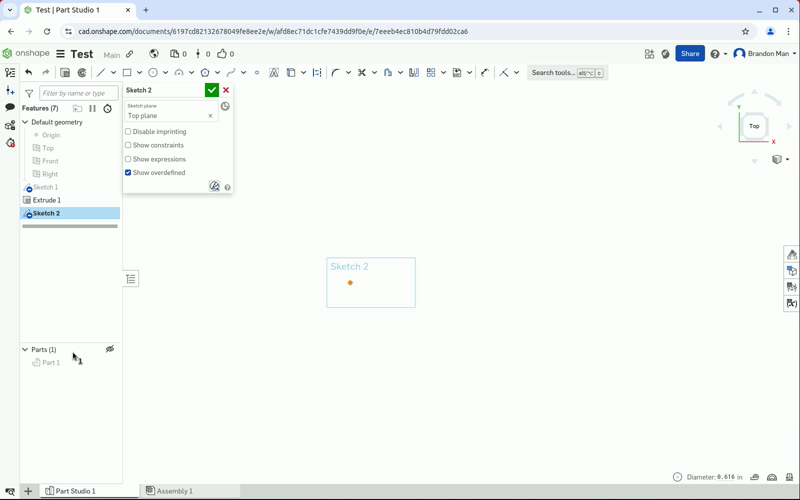
key(shift+y)
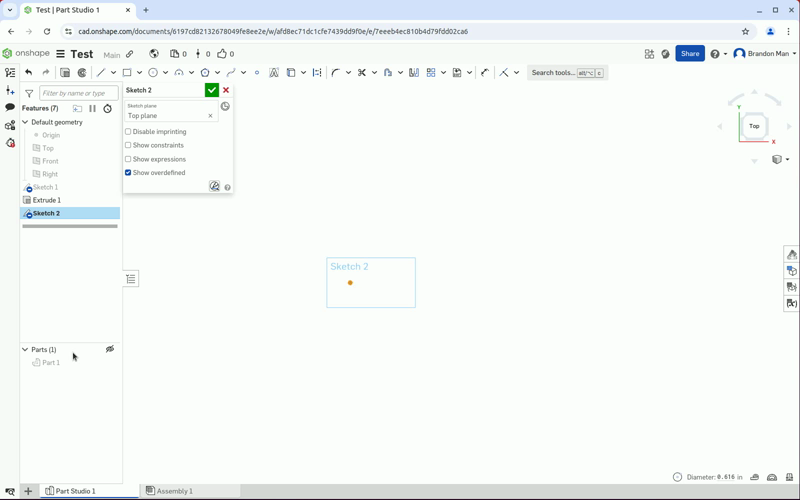
key(shift+e)
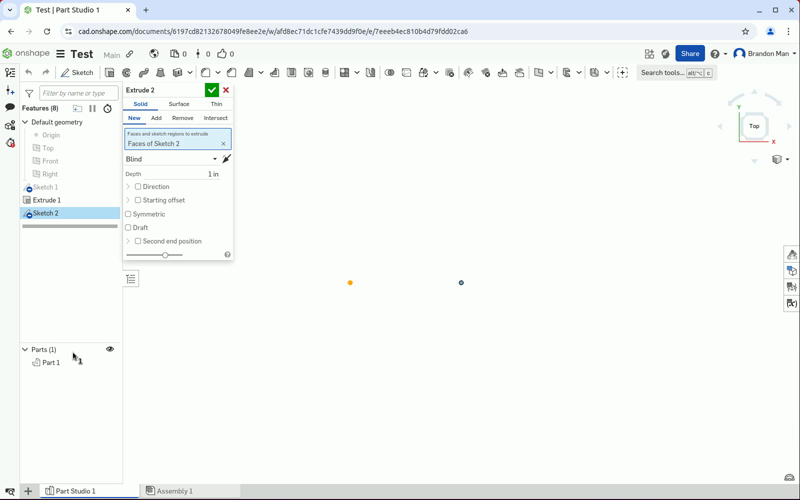
mouse_move(143, 106)
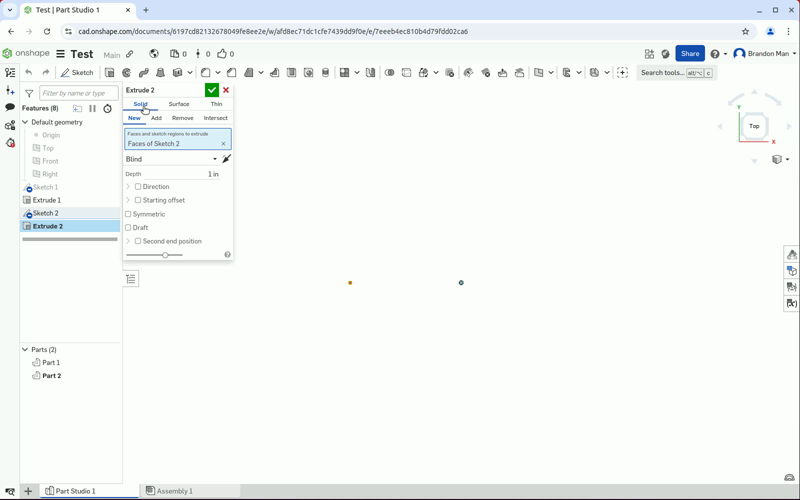
click(143, 106)
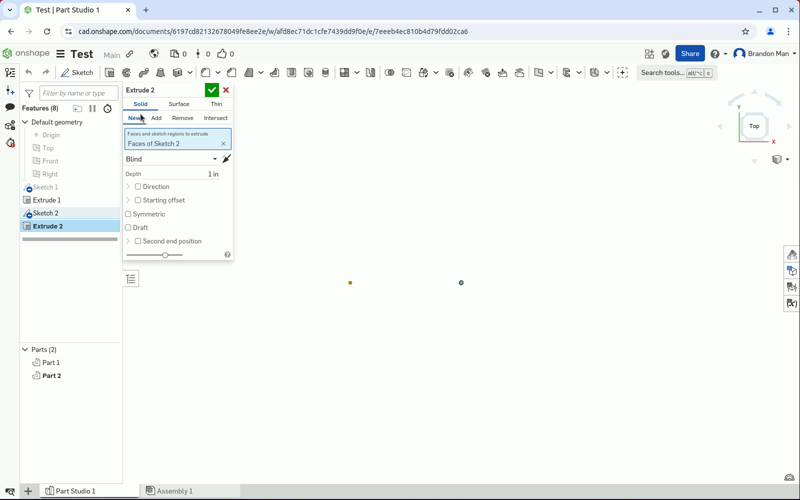
mouse_move(137, 120)
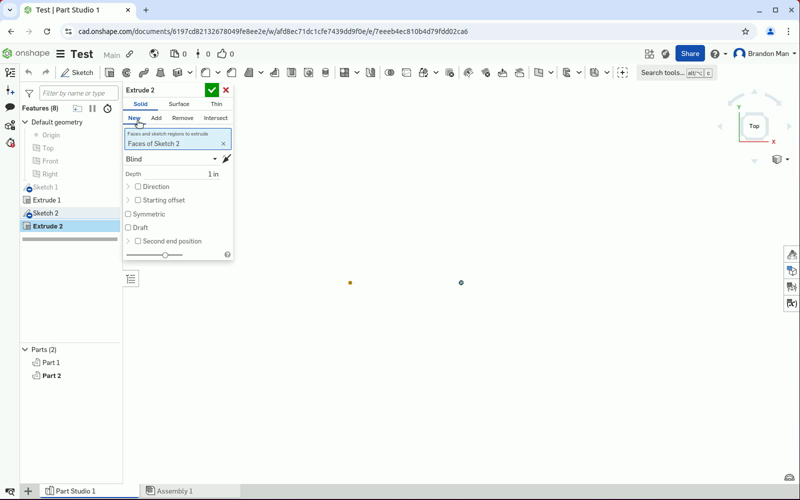
click(137, 120)
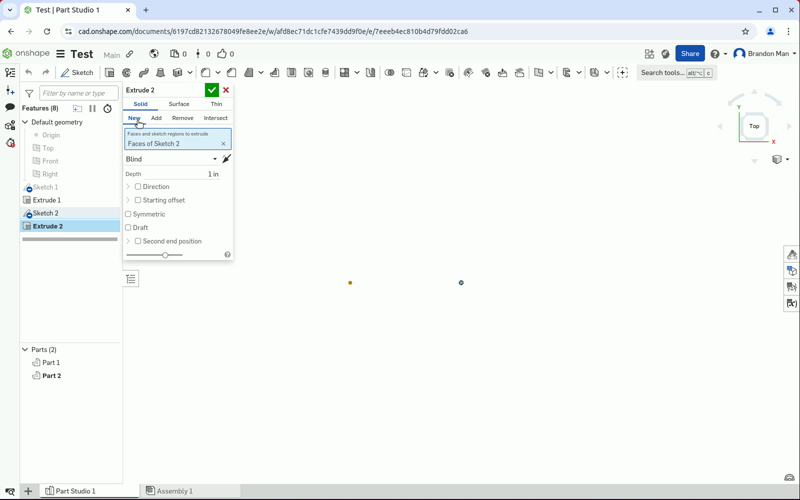
key(tab, 4)
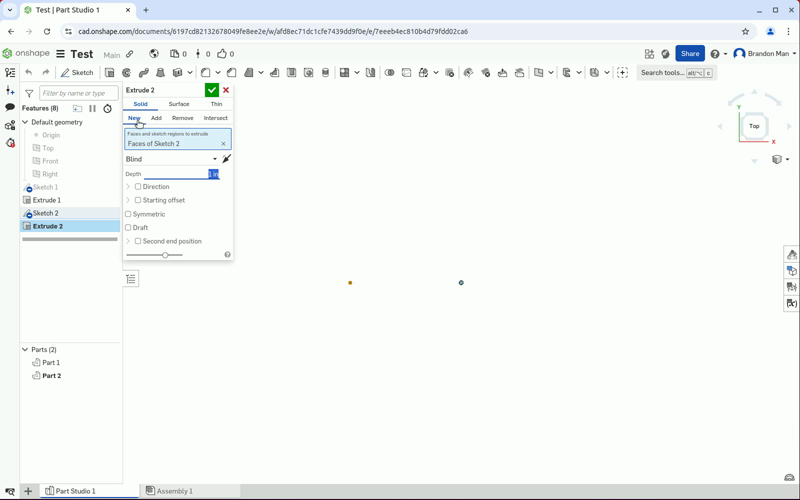
text(-19.979)
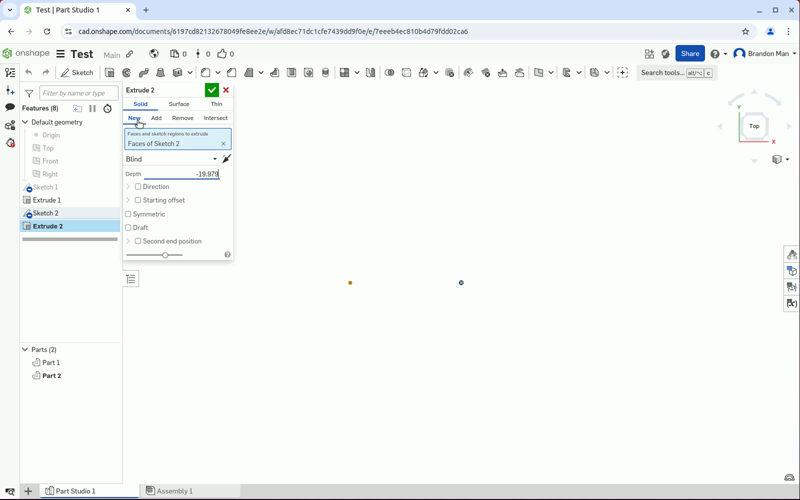
key(enter)
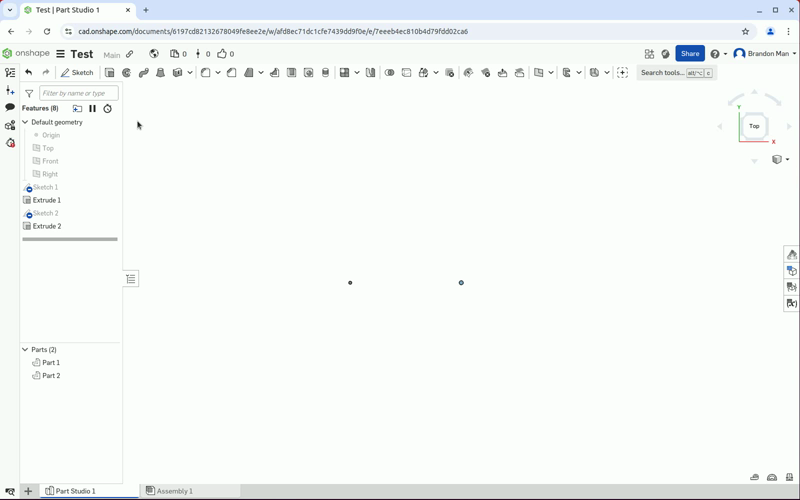
key(shift+h)
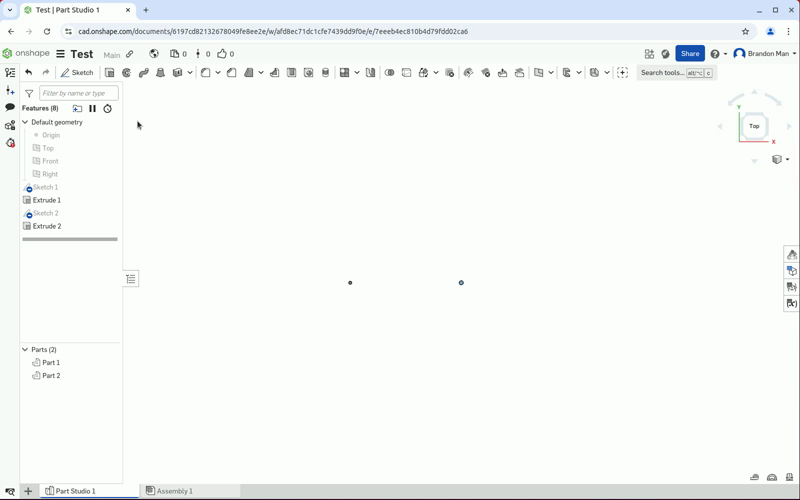
key(shift+h)
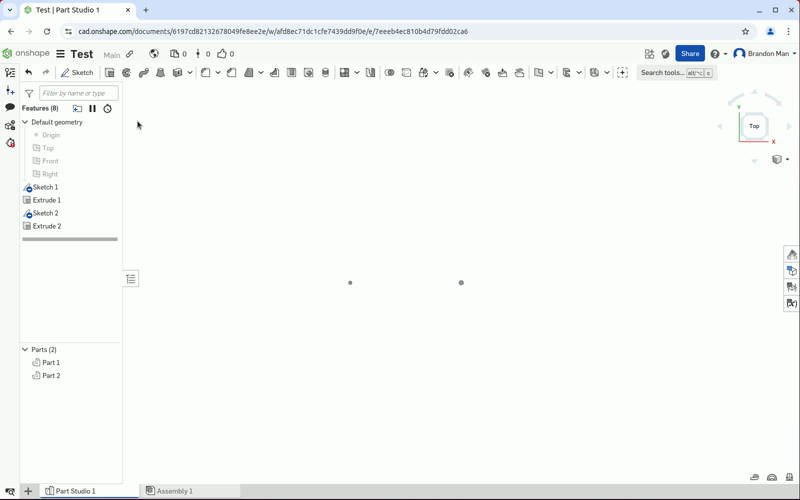
key(shift+7)
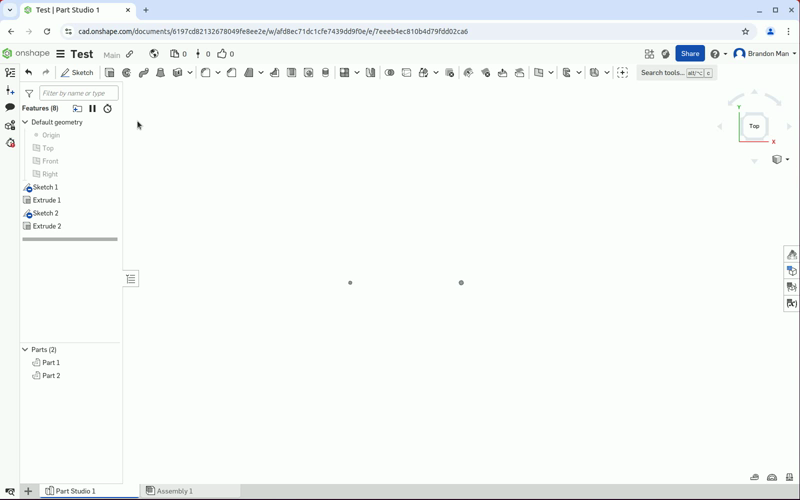
key(up, 3)
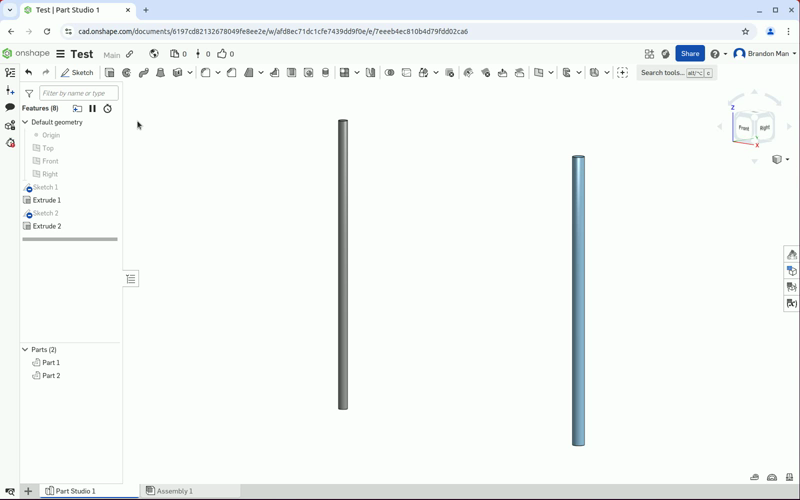
key(left, 3)
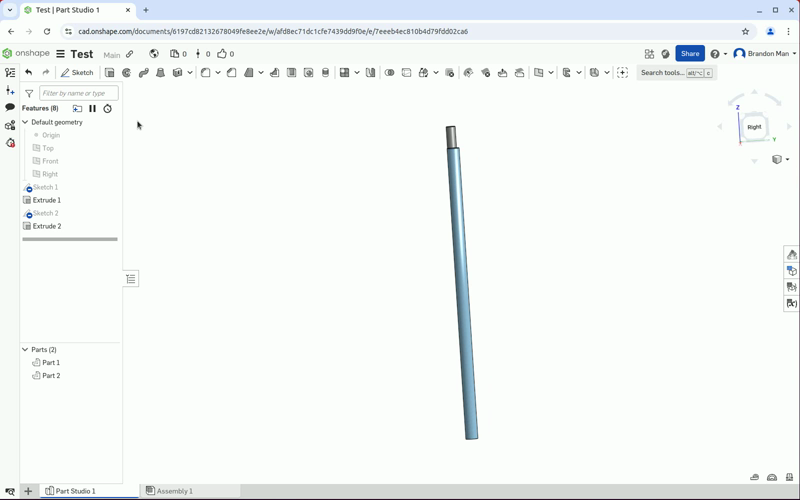
key(right, 3)
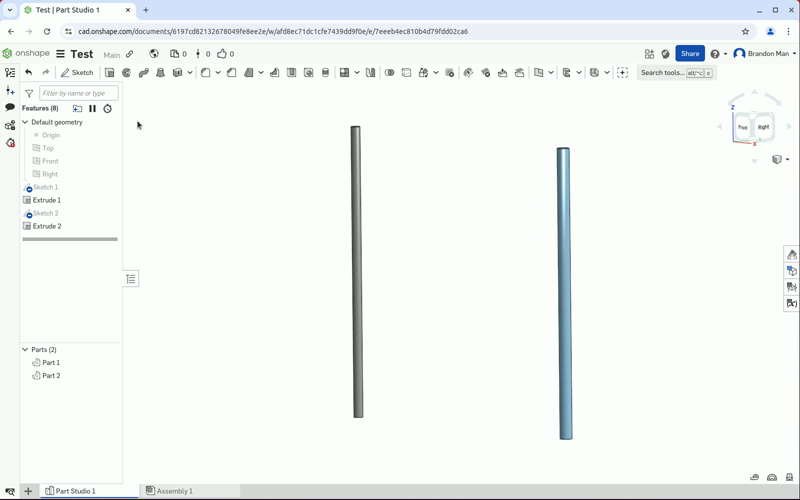
key(down, 3)
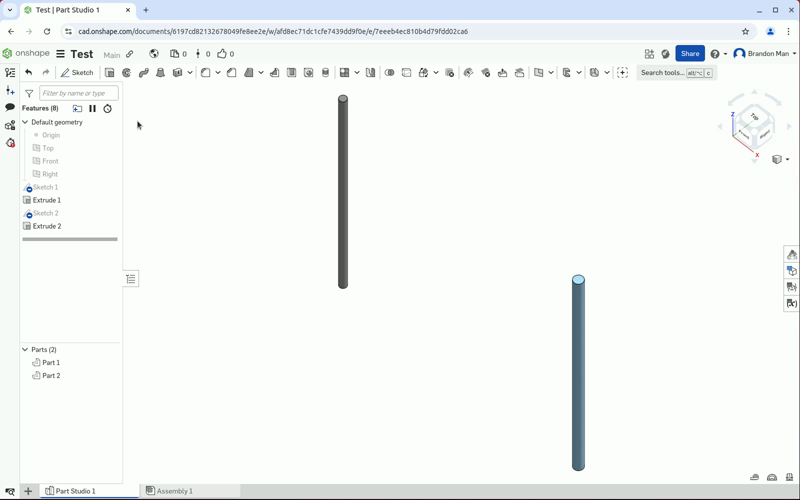
mouse_move(73, 189)
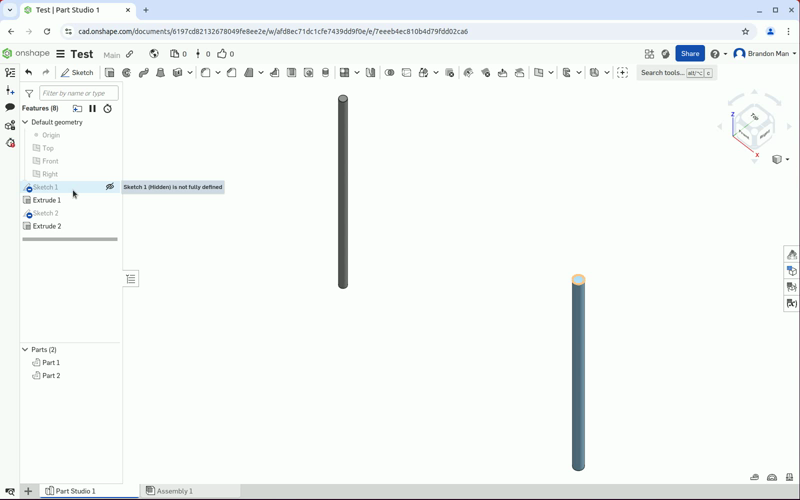
click(73, 189)